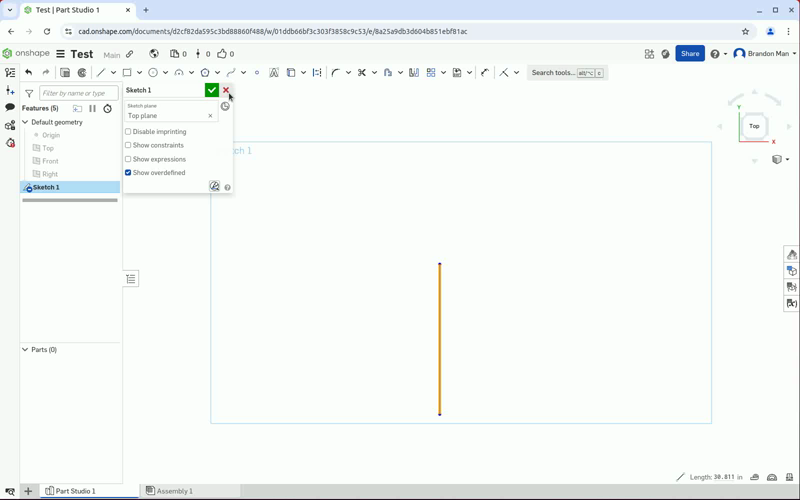
key(shift+h)
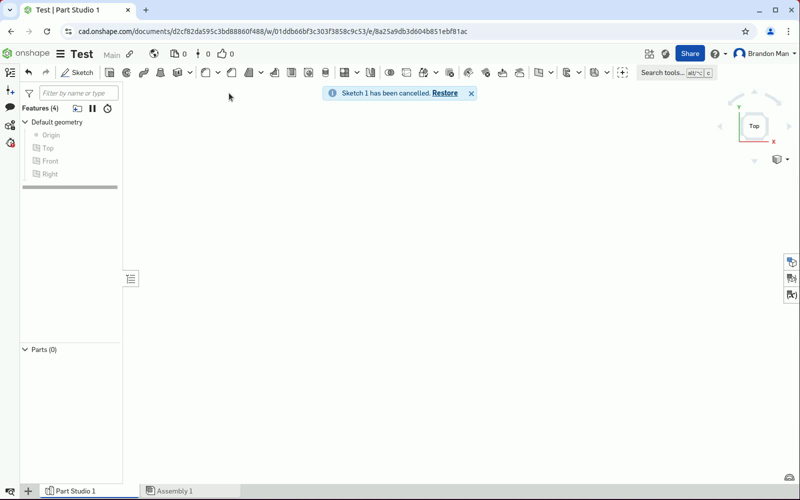
mouse_move(73, 352)
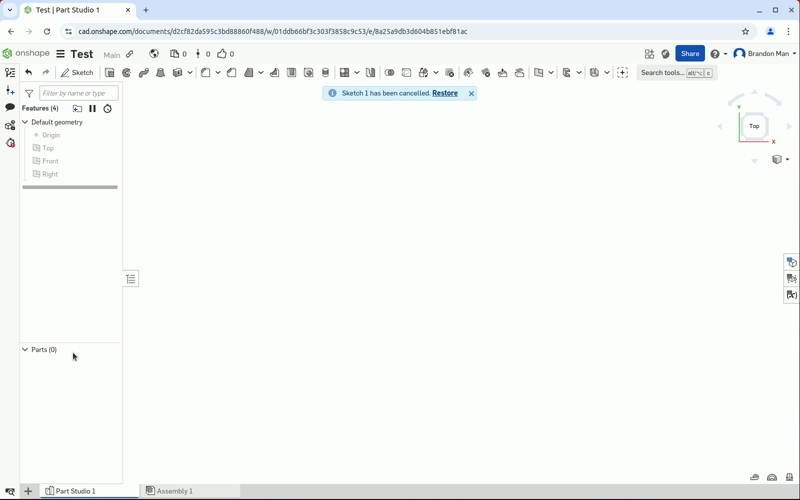
key(y)
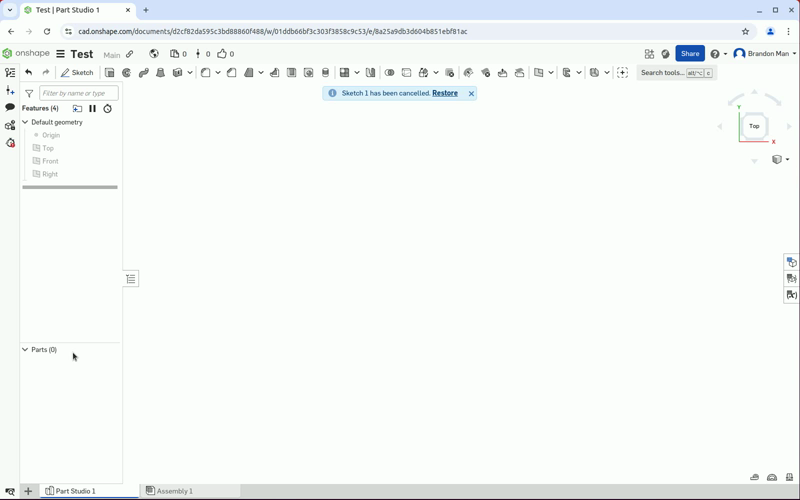
key(shift+p)
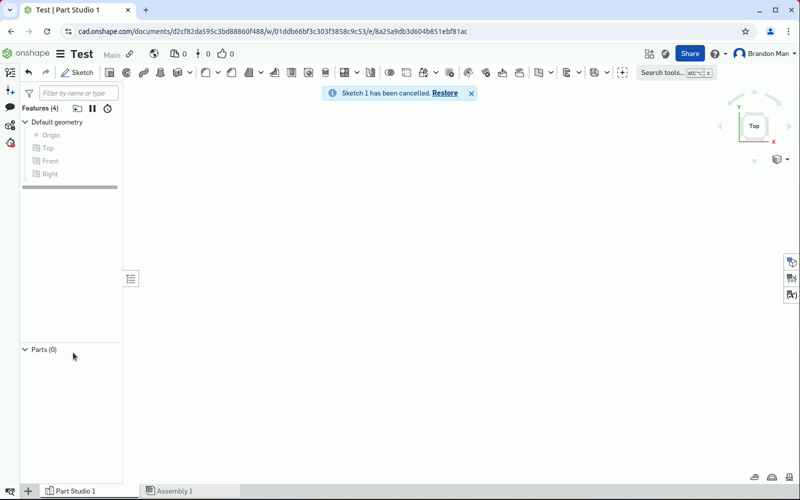
key(space)
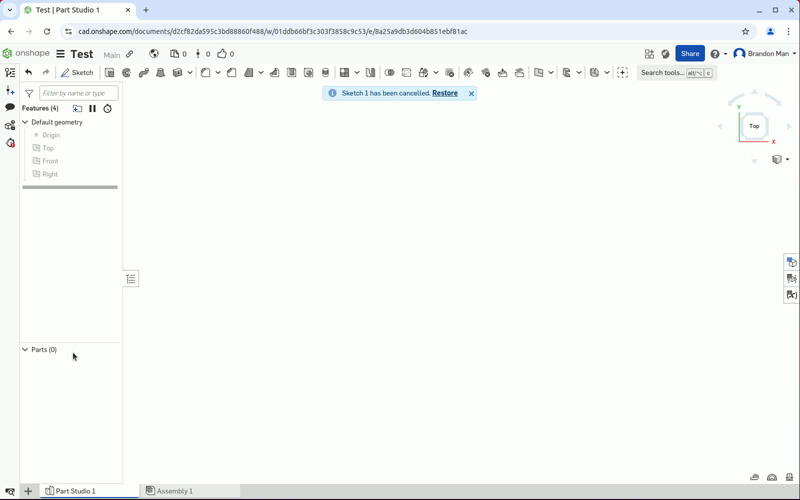
key_down(shift)
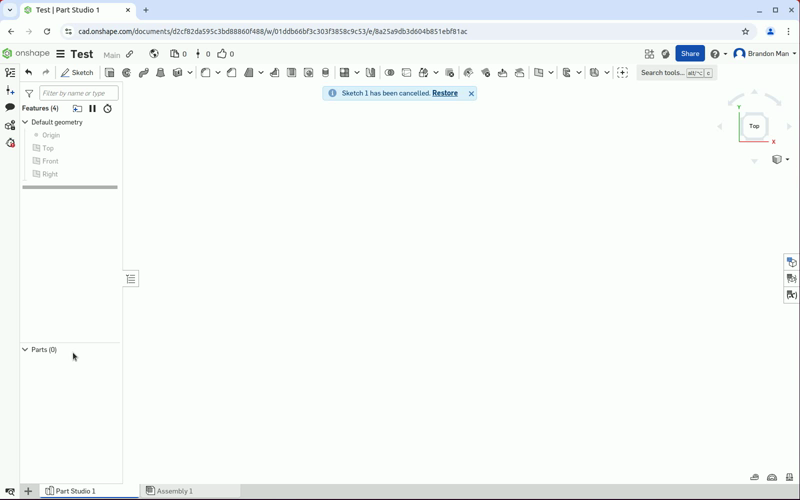
key(up)
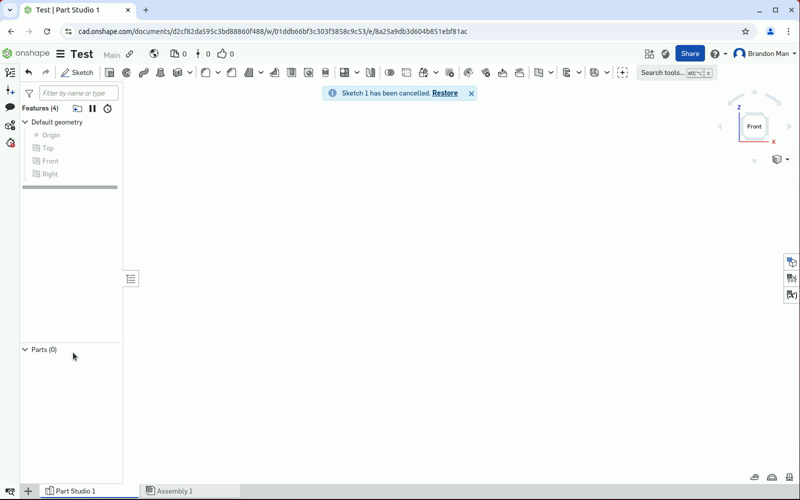
key_up(shift)
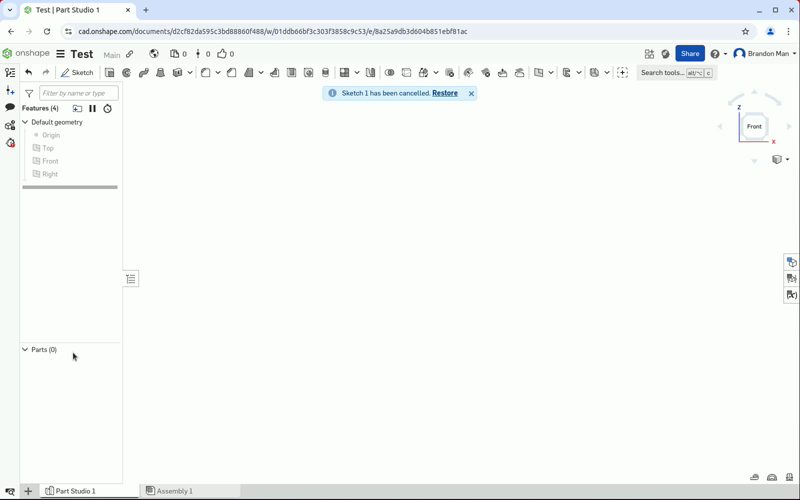
mouse_move(73, 352)
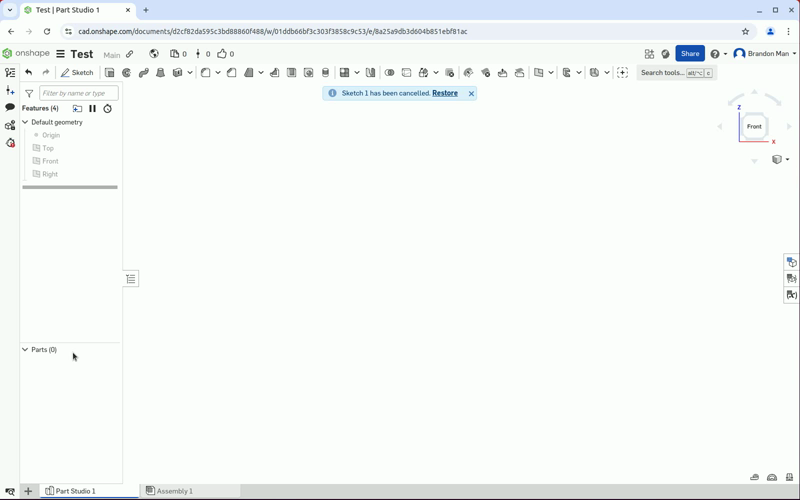
key(shift+y)
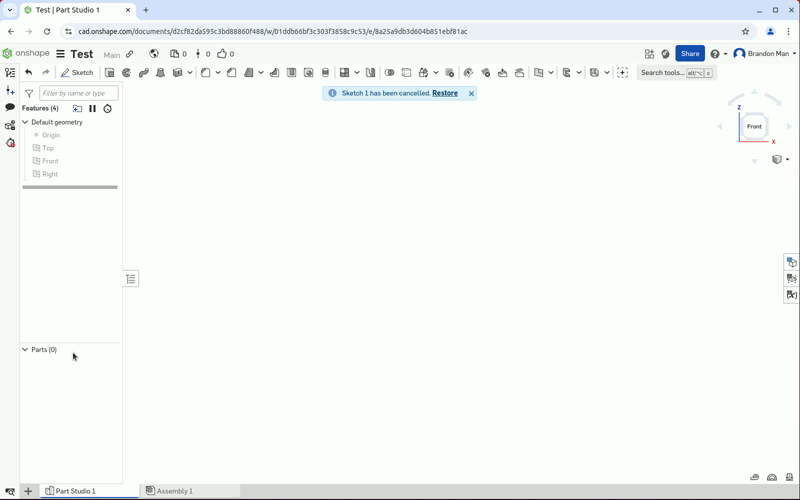
key(shift+s)
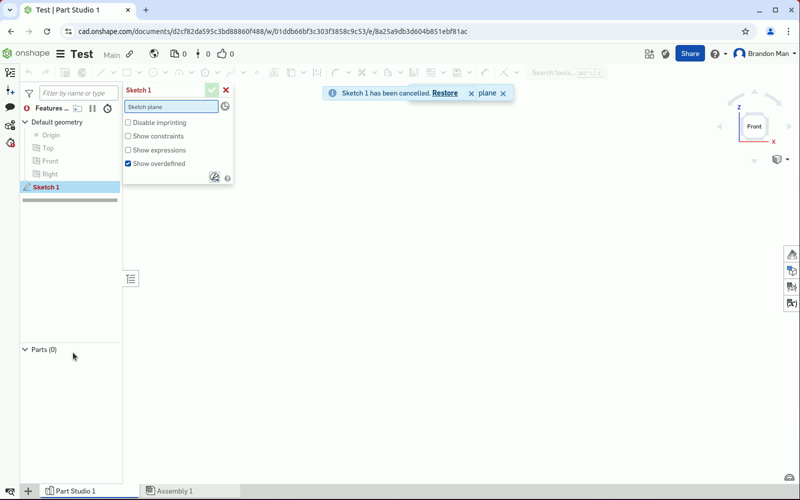
mouse_move(73, 163)
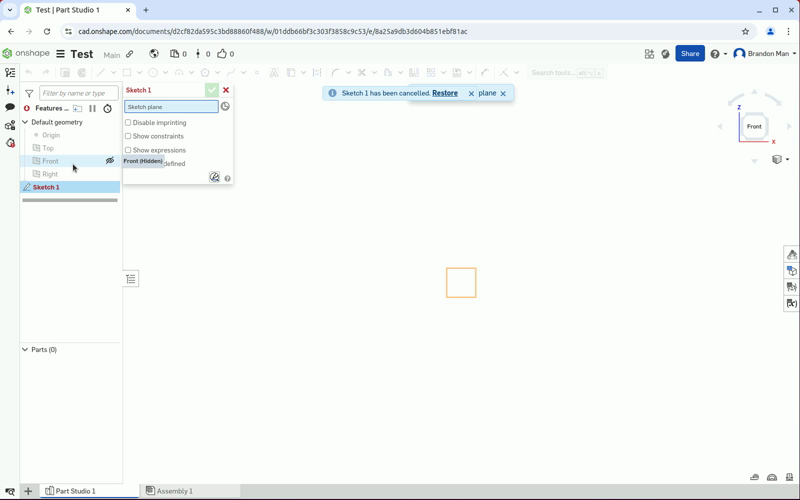
click(73, 163)
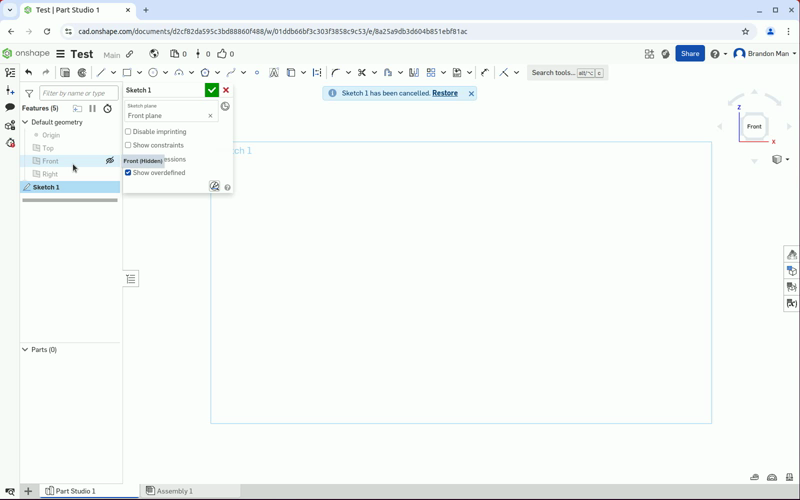
mouse_move(73, 352)
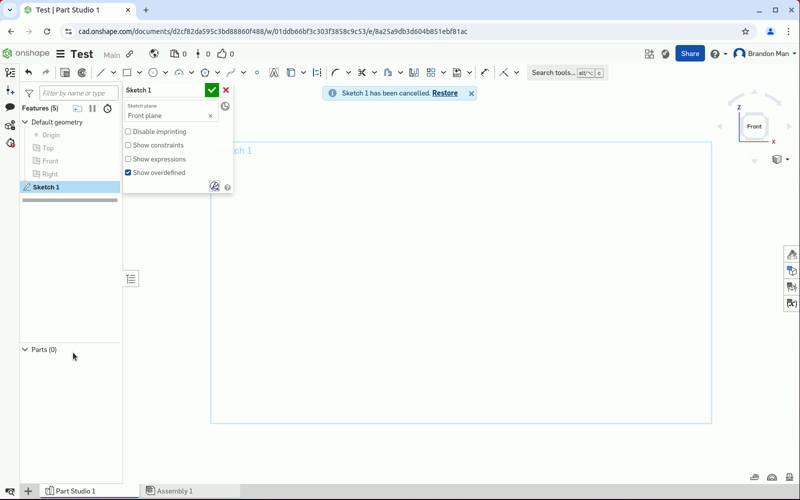
key(y)
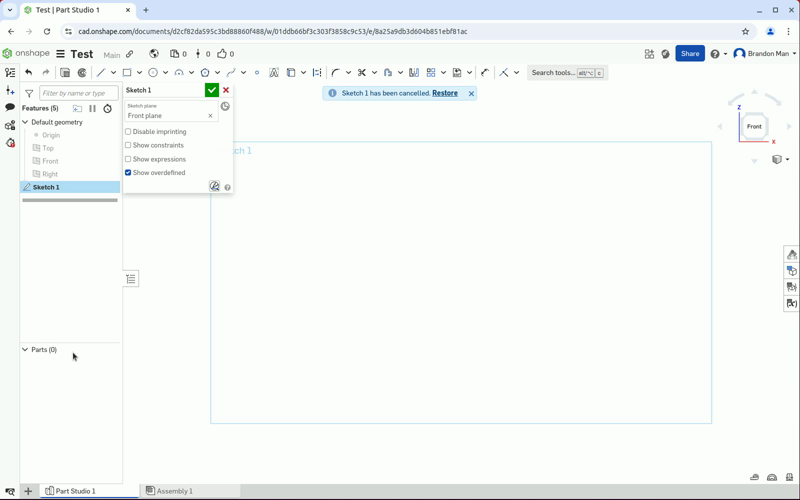
key(l)
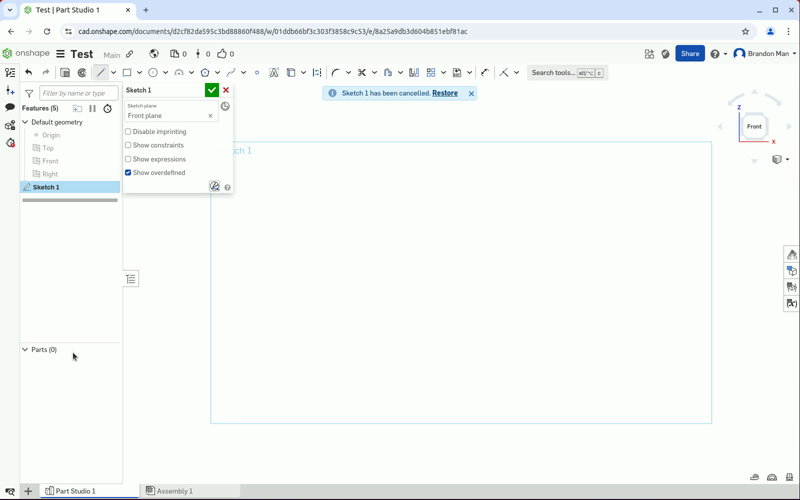
key_down(shift)
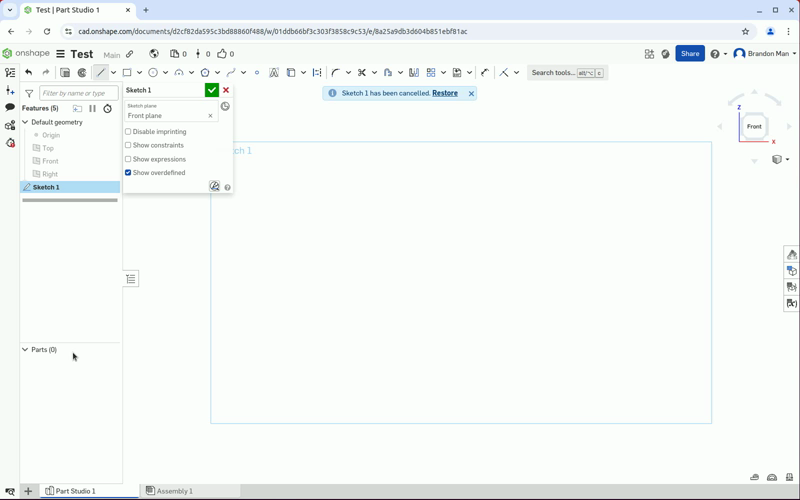
mouse_move(439, 287)
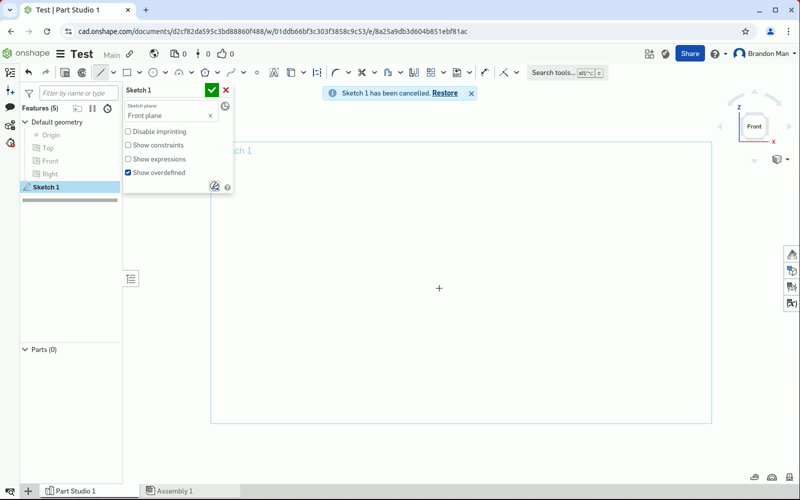
click(439, 287)
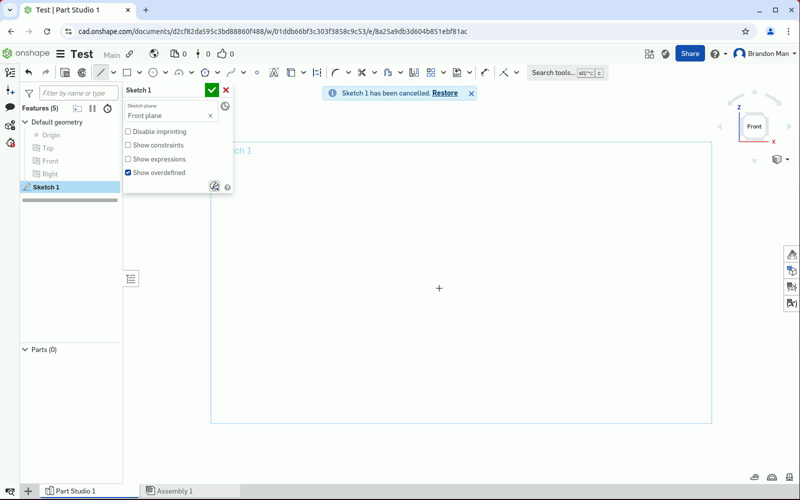
key_up(shift)
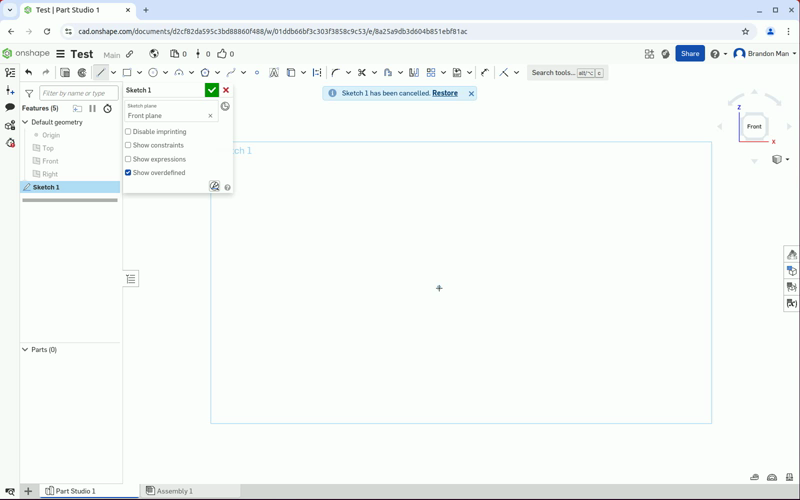
key_down(shift)
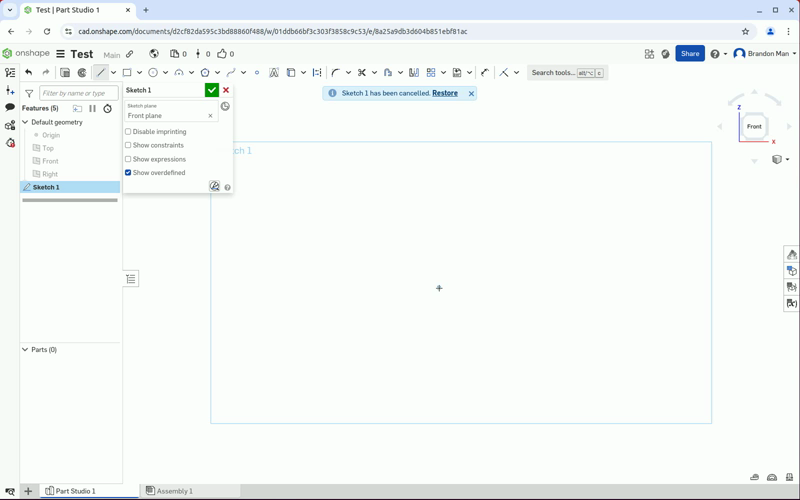
mouse_move(469, 287)
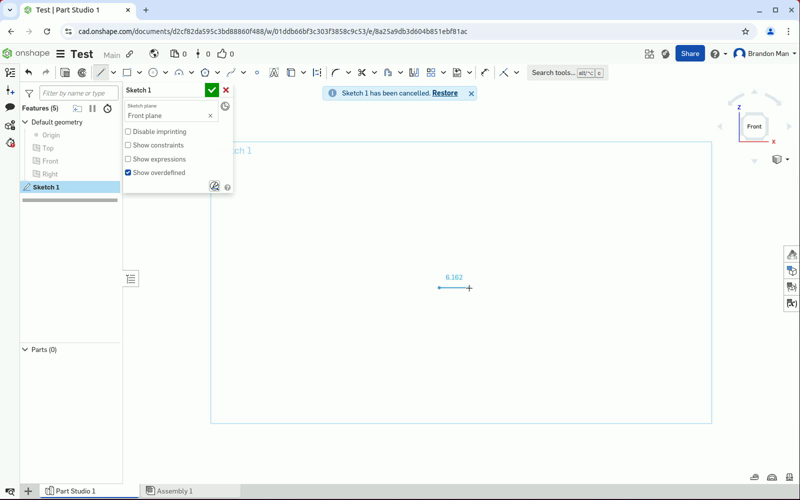
mouse_move(476, 287)
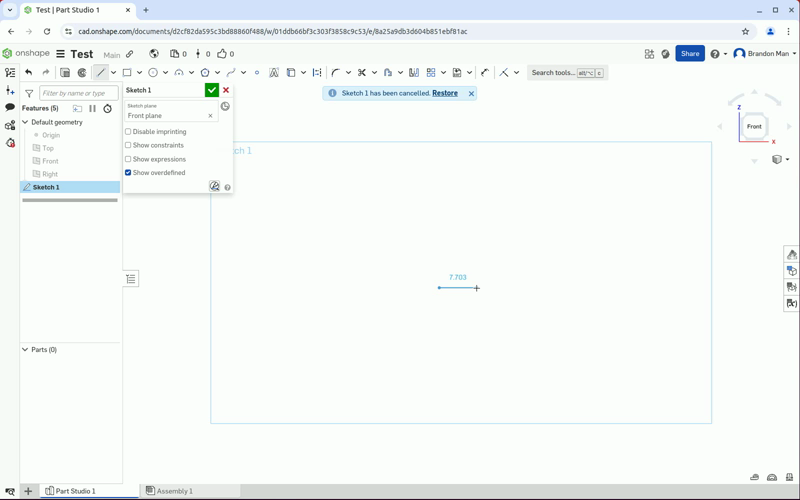
click(476, 287)
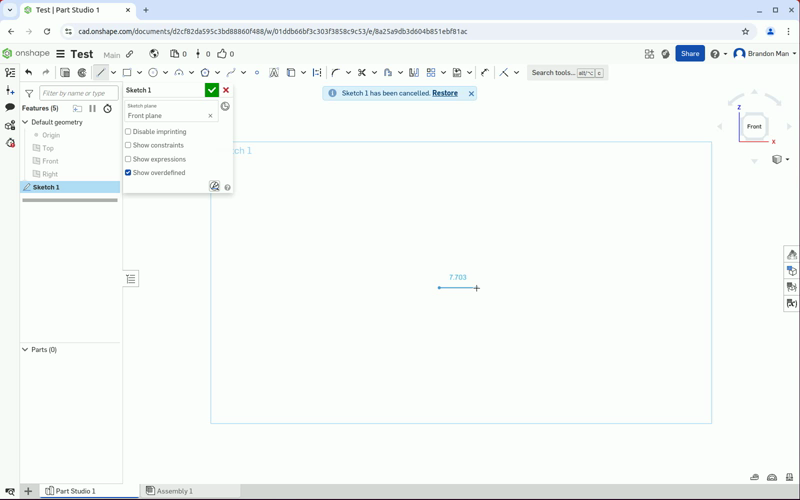
key_up(shift)
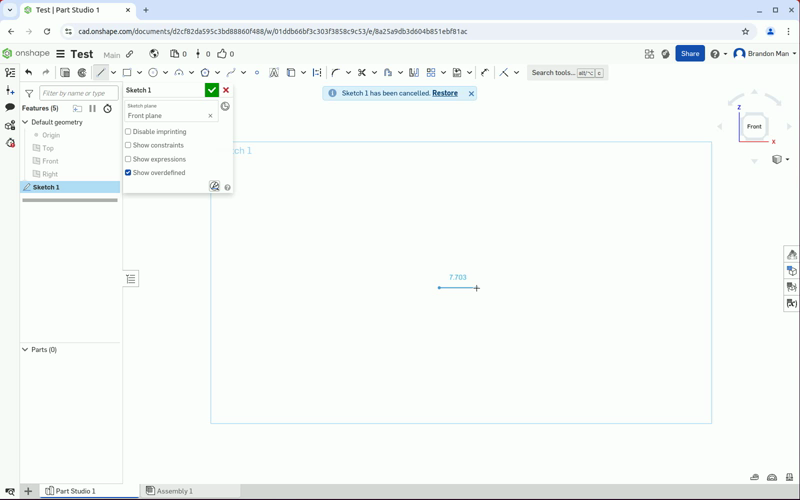
key_down(shift)
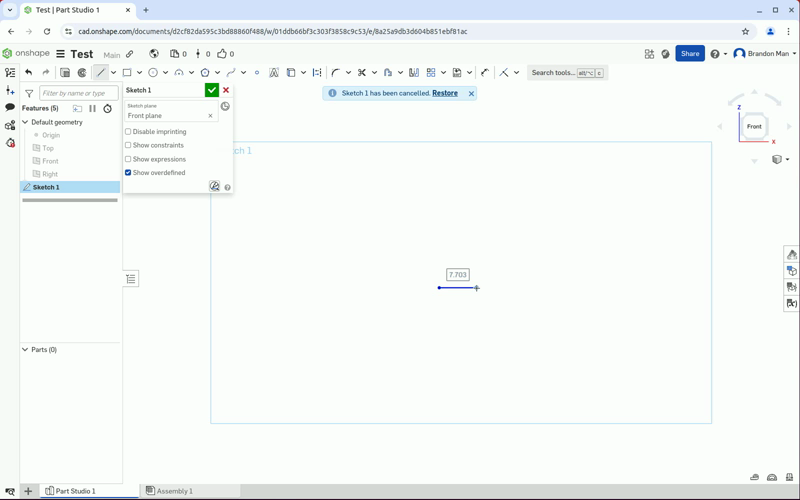
mouse_move(506, 287)
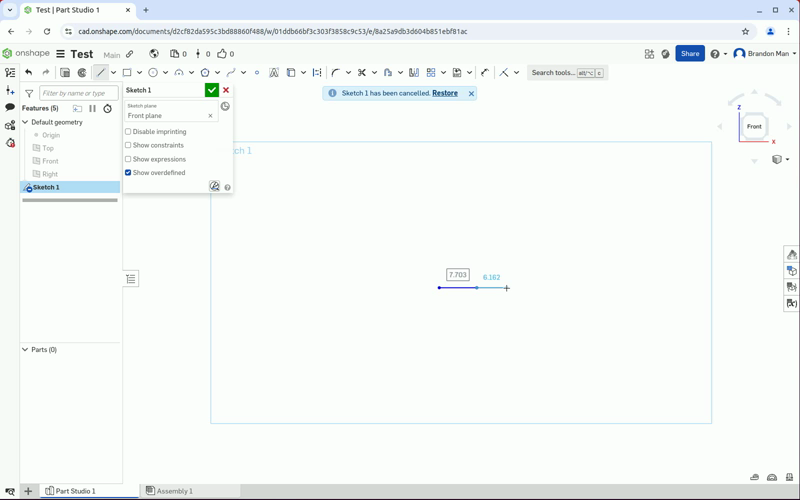
mouse_move(476, 263)
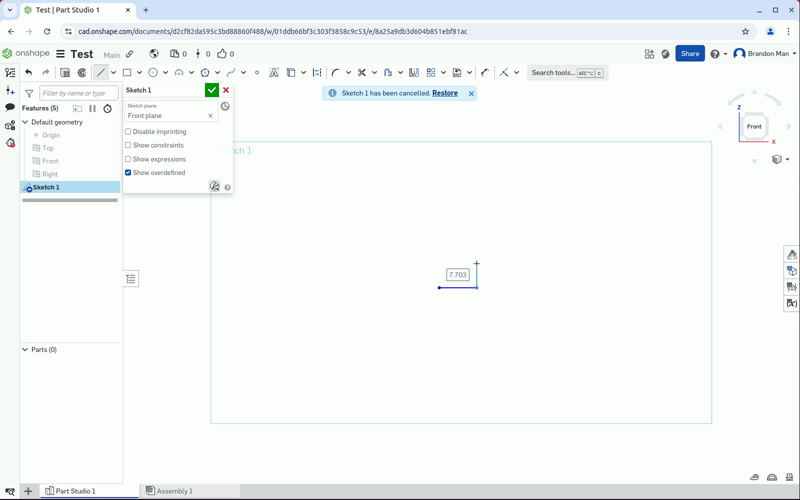
click(476, 263)
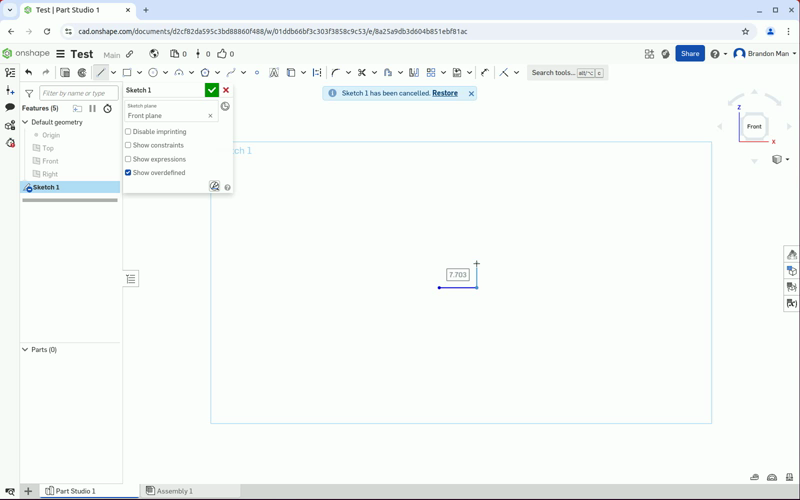
key_up(shift)
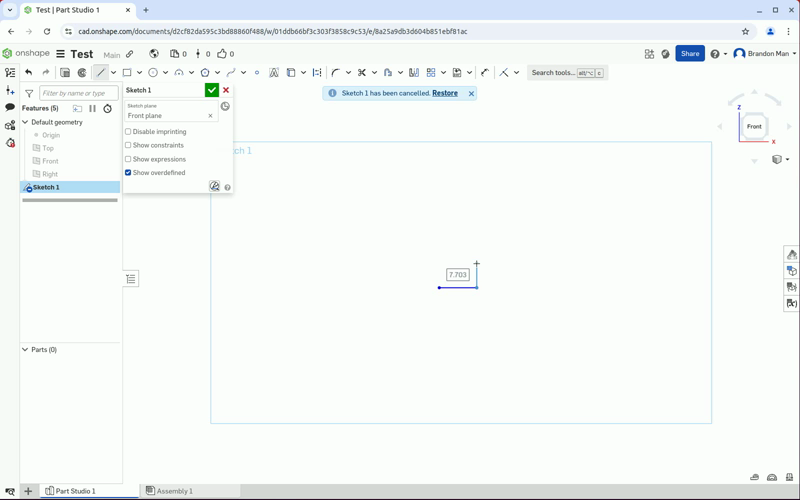
key_down(shift)
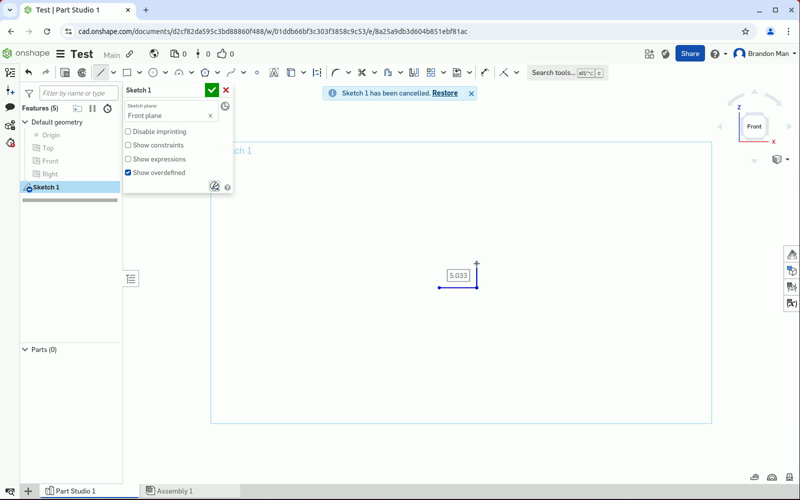
mouse_move(506, 263)
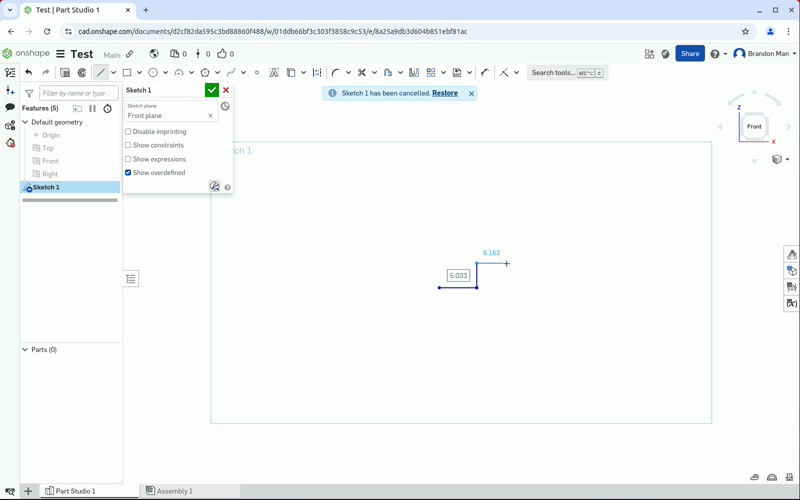
mouse_move(439, 263)
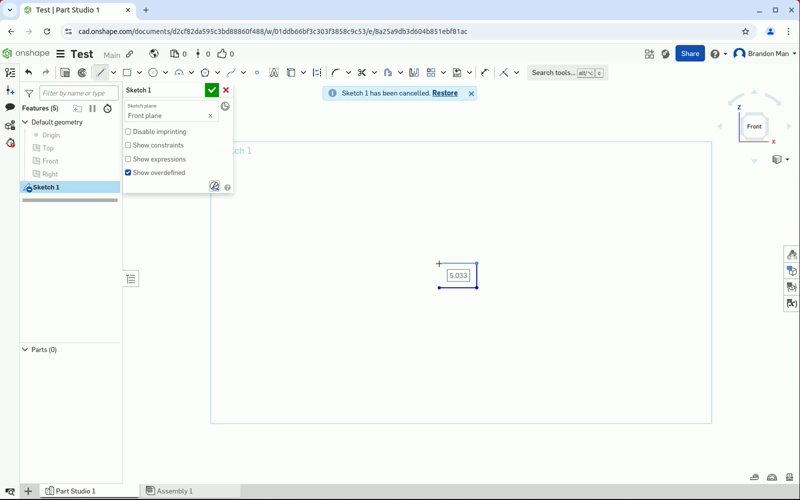
click(439, 263)
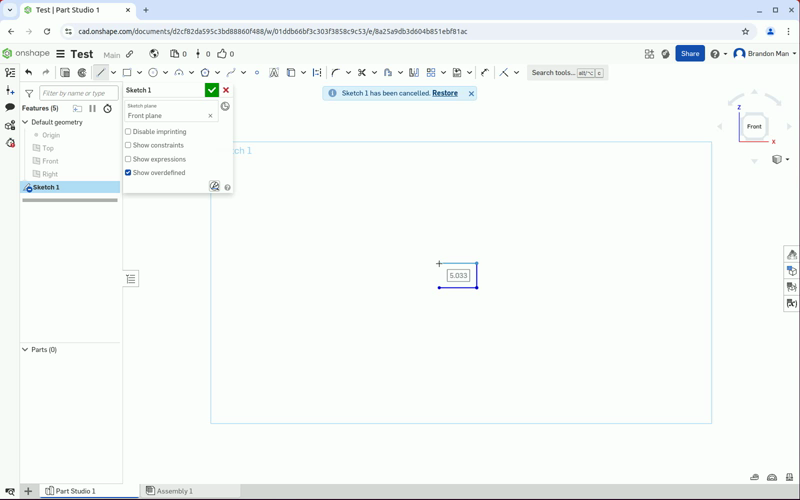
key_up(shift)
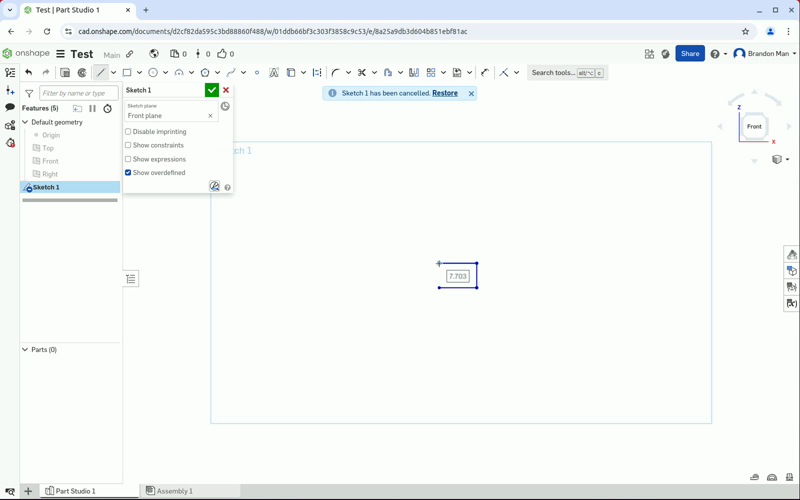
mouse_move(469, 263)
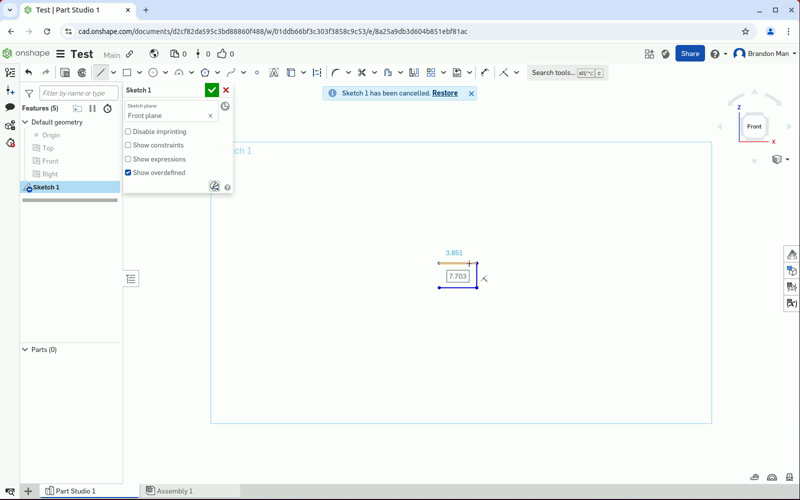
key_down(shift)
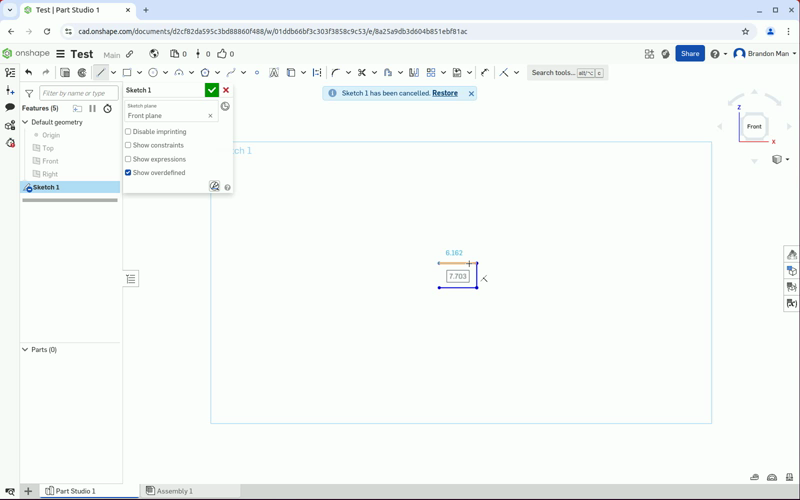
mouse_move(439, 287)
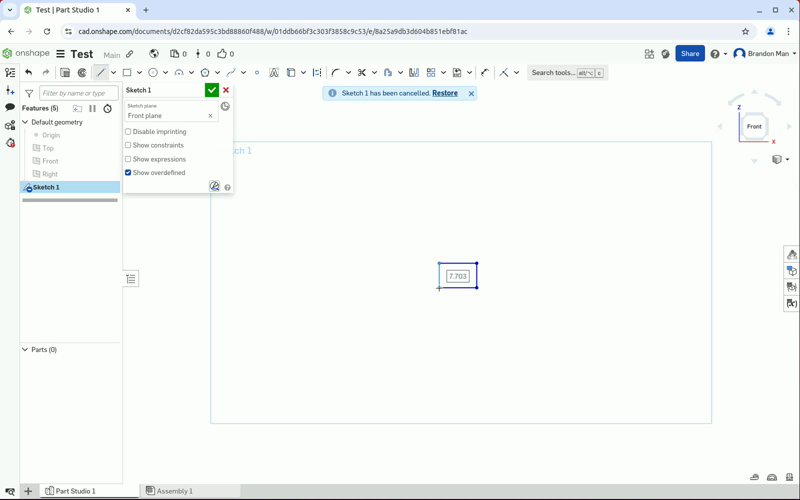
key_up(shift)
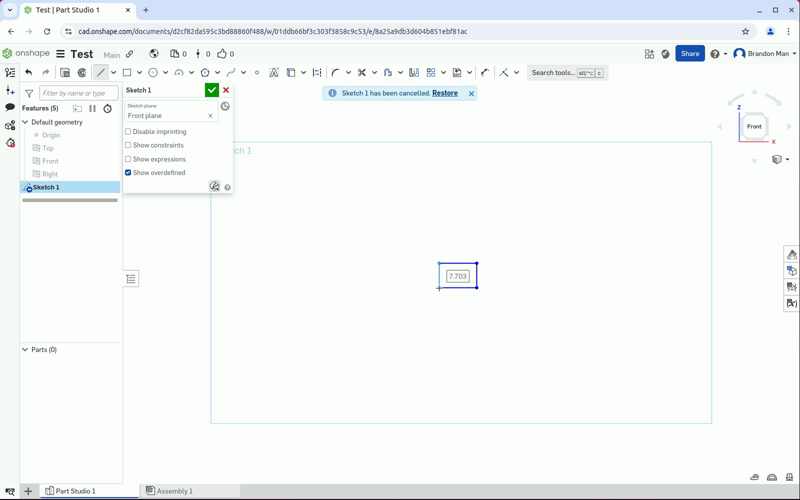
click(439, 287)
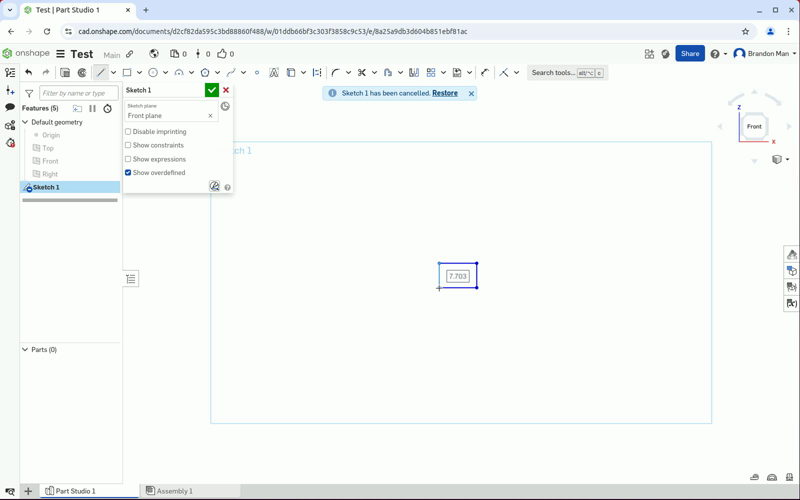
key(esc)
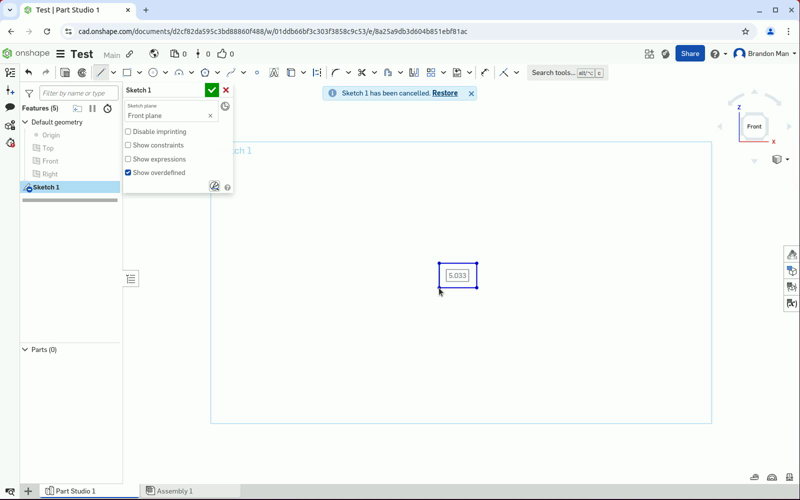
mouse_move(455, 267)
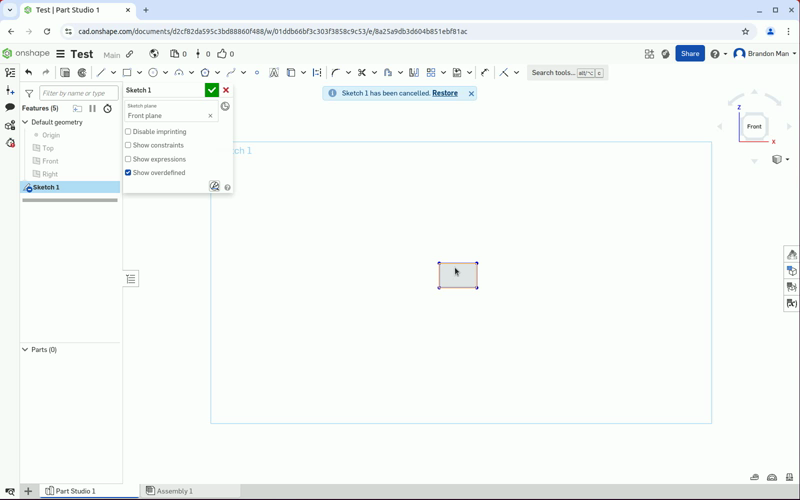
scroll(6)
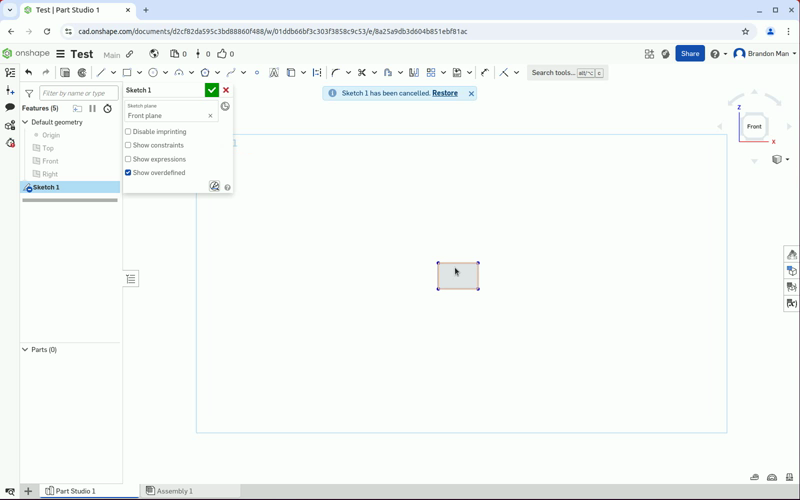
scroll(6)
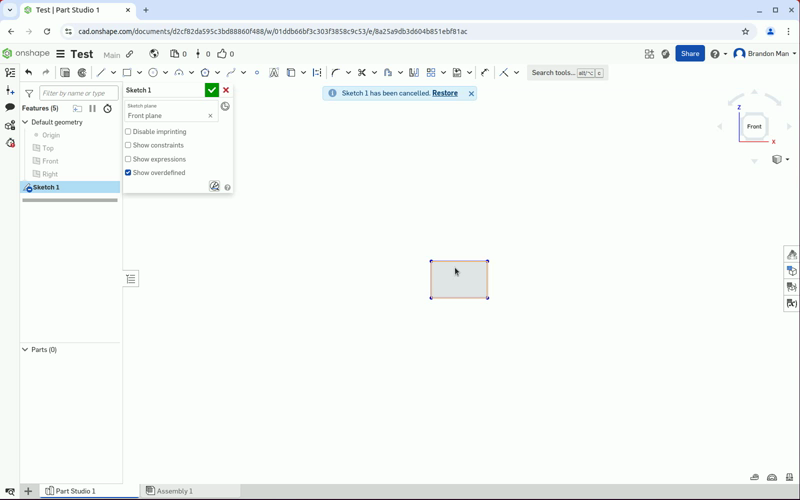
scroll(6)
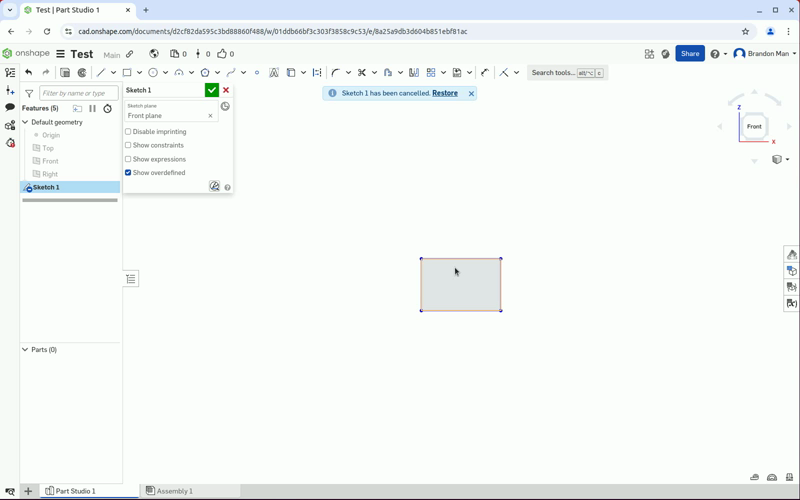
scroll(6)
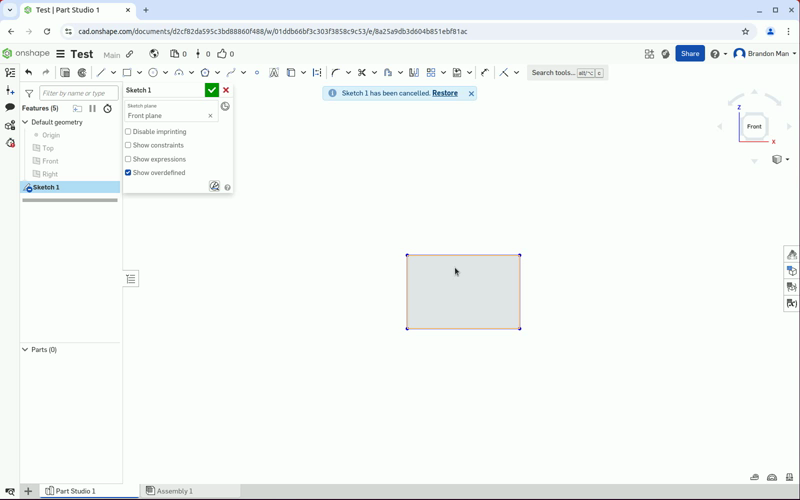
scroll(6)
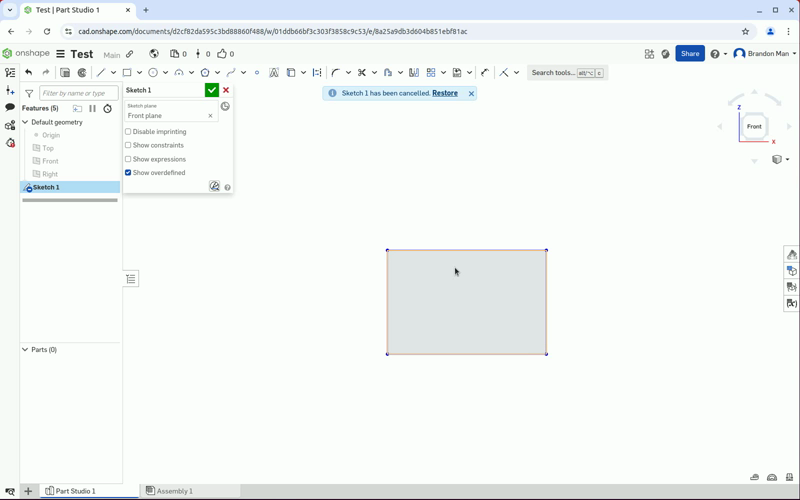
scroll(6)
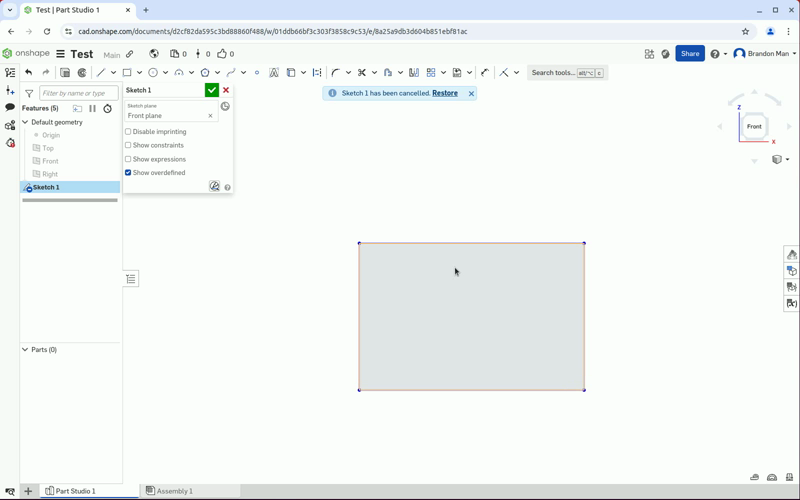
scroll(6)
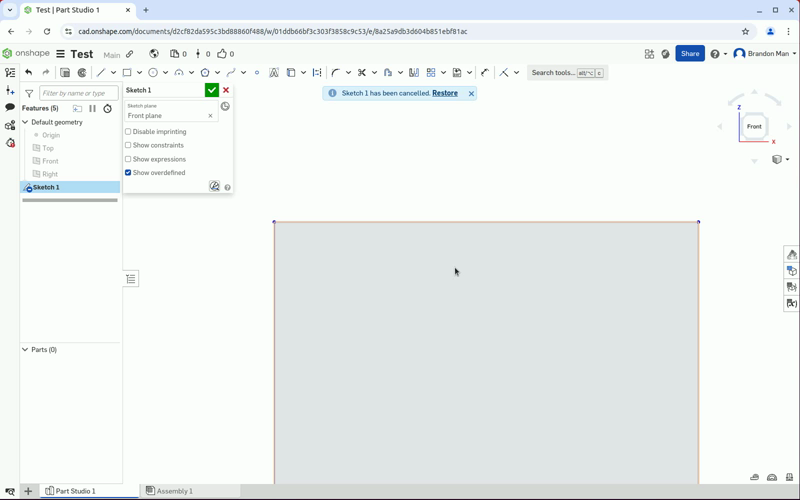
click(455, 267)
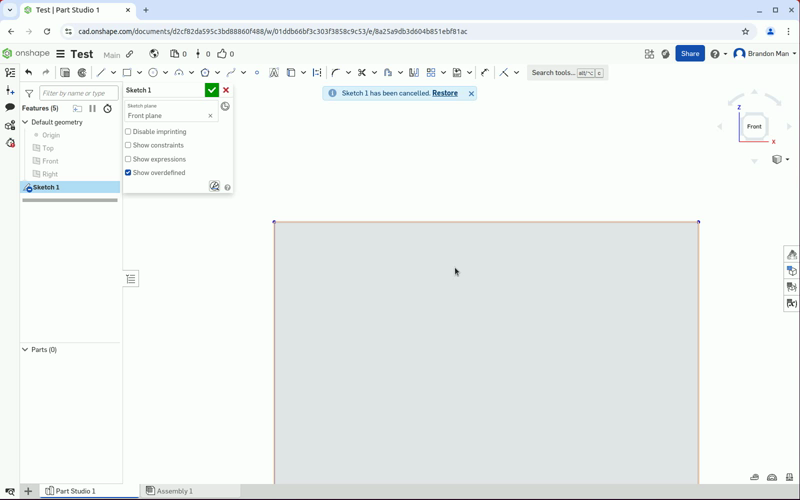
scroll(-6)
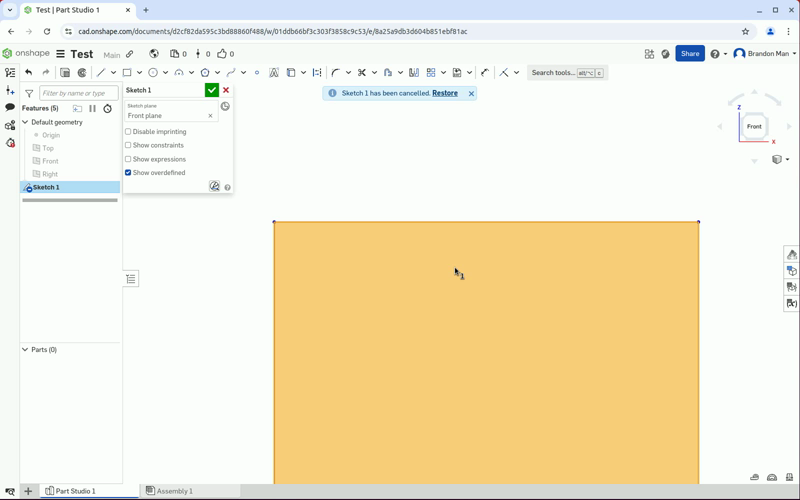
scroll(-6)
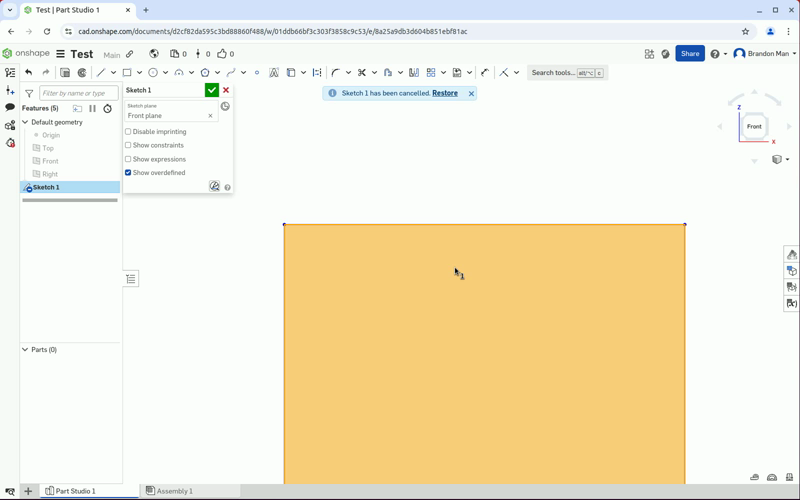
scroll(-6)
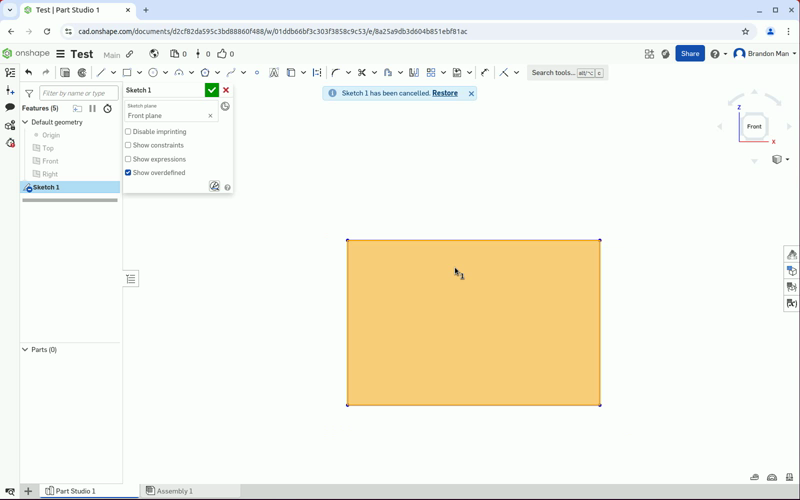
scroll(-6)
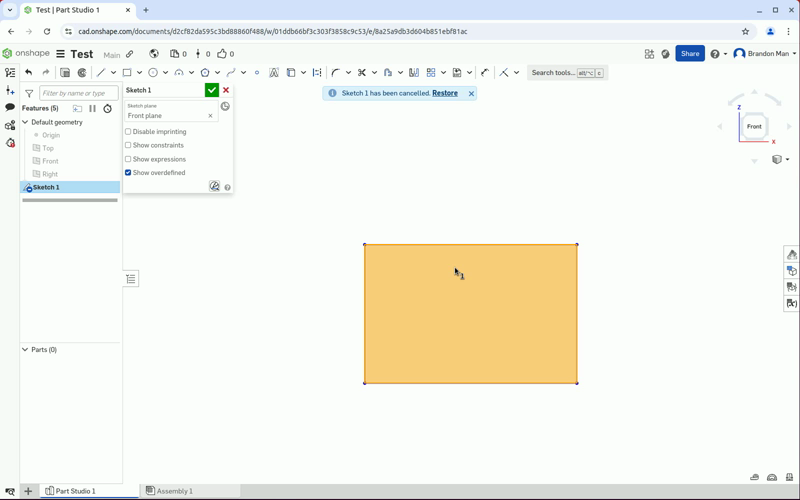
scroll(-6)
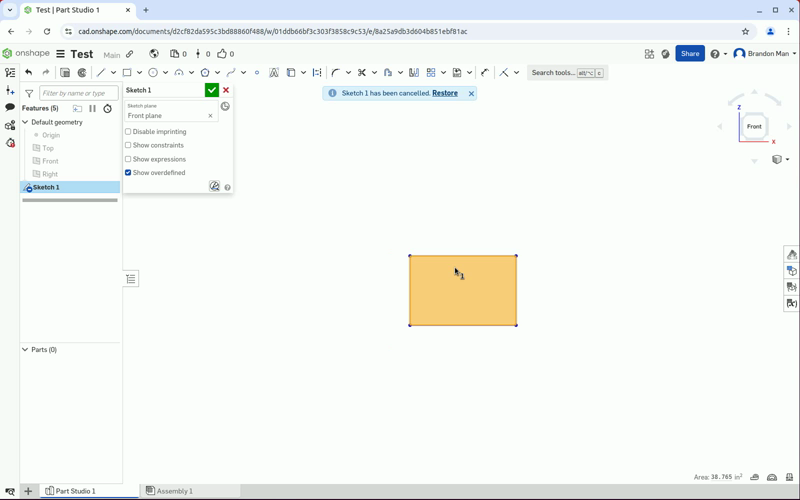
scroll(-6)
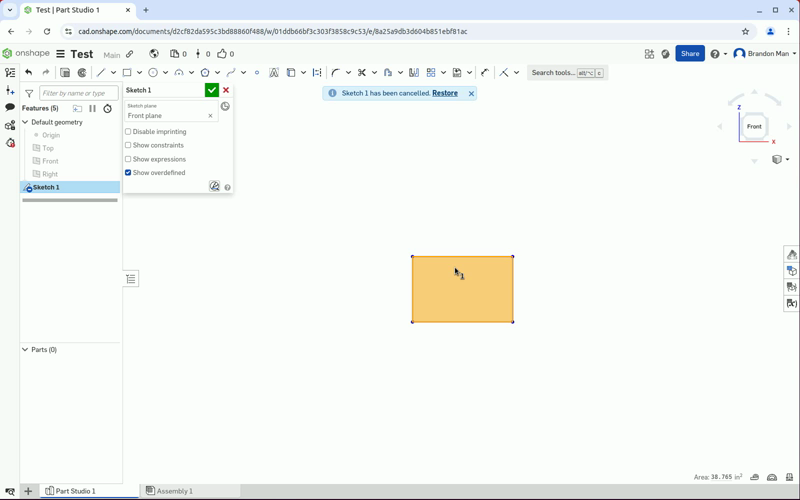
scroll(-6)
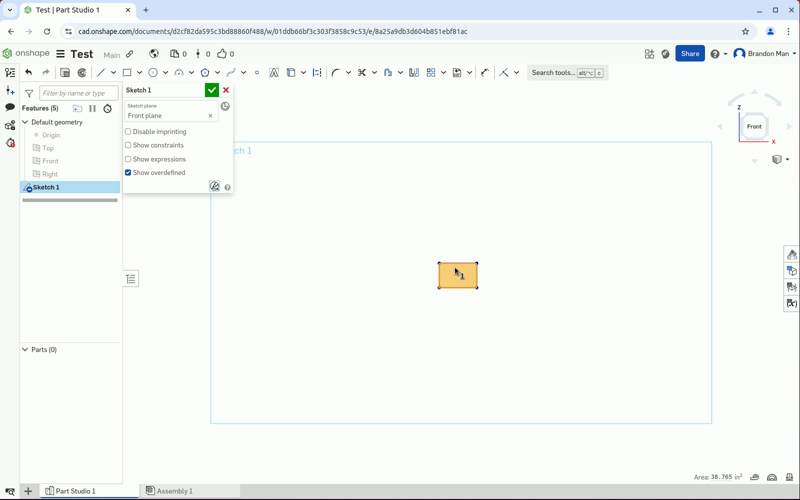
mouse_move(73, 352)
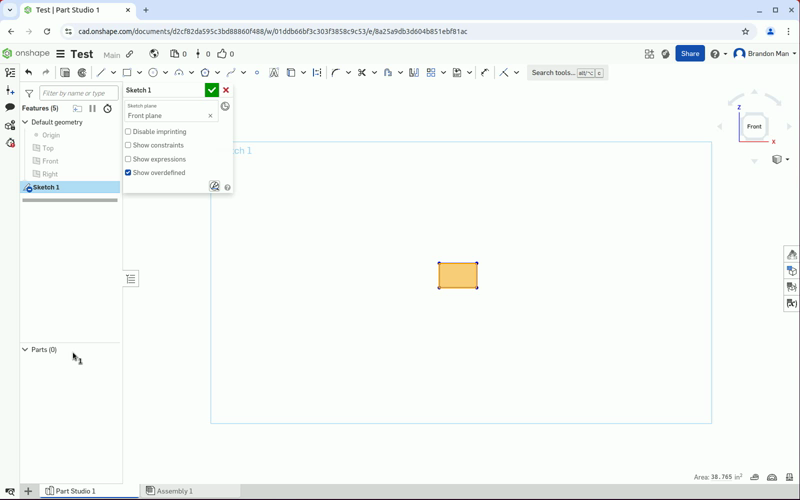
key(shift+y)
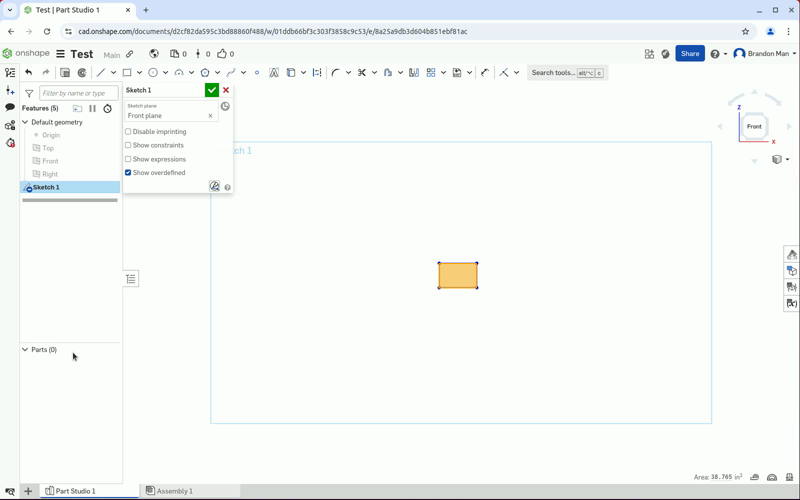
key(shift+e)
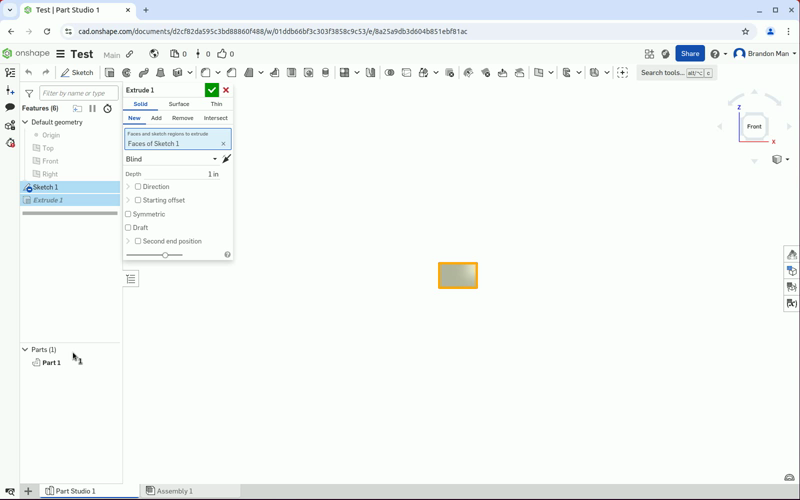
mouse_move(143, 106)
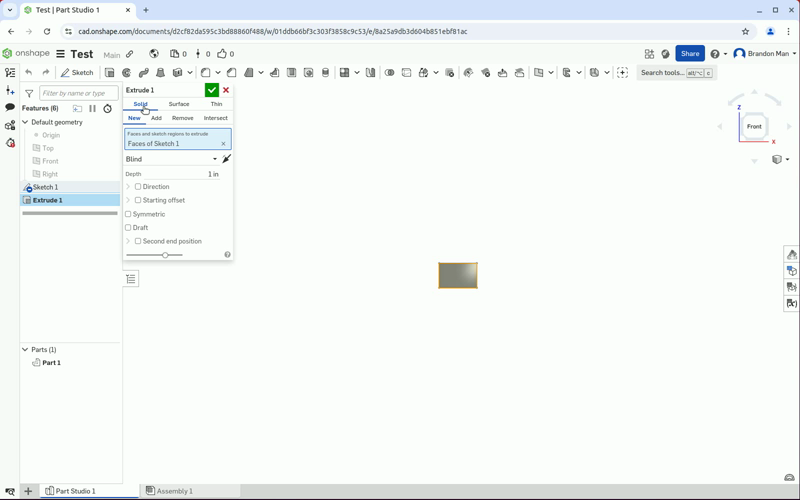
click(143, 106)
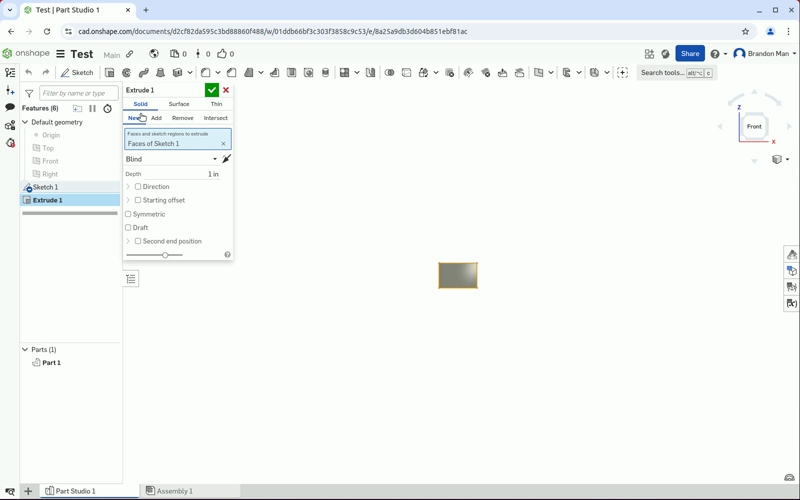
mouse_move(137, 120)
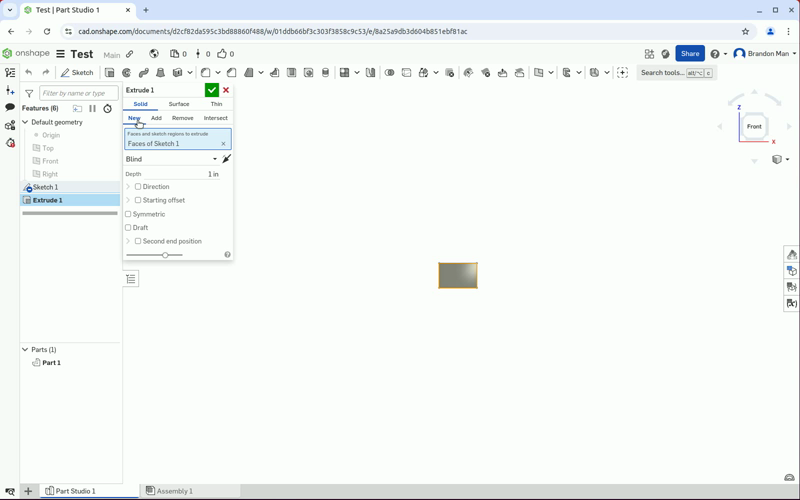
click(137, 120)
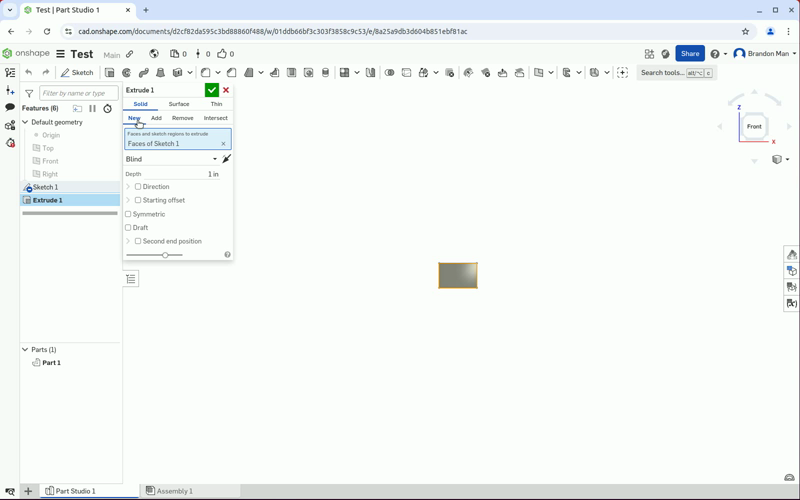
key(tab, 4)
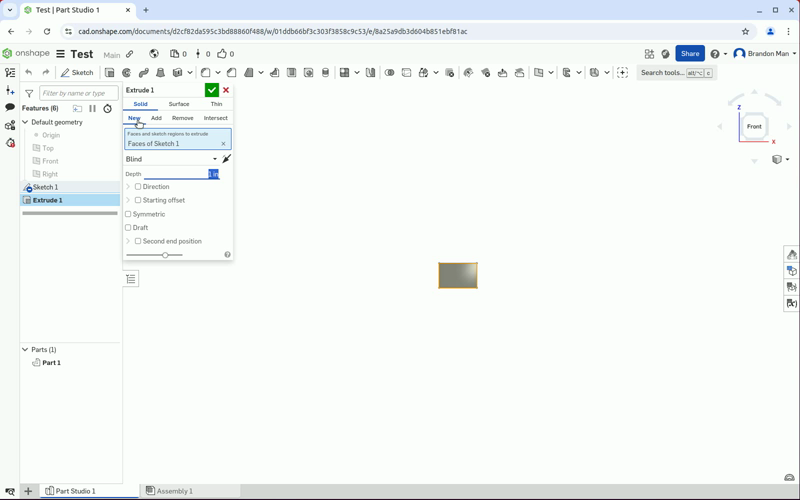
text(-23.108)
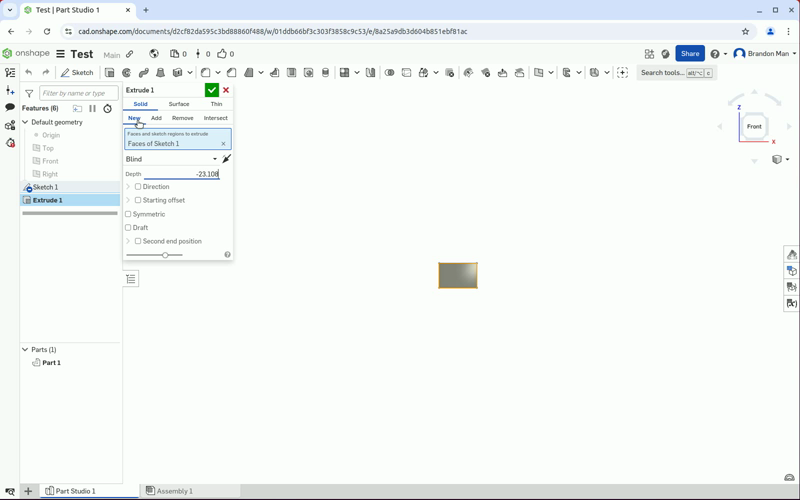
key(enter)
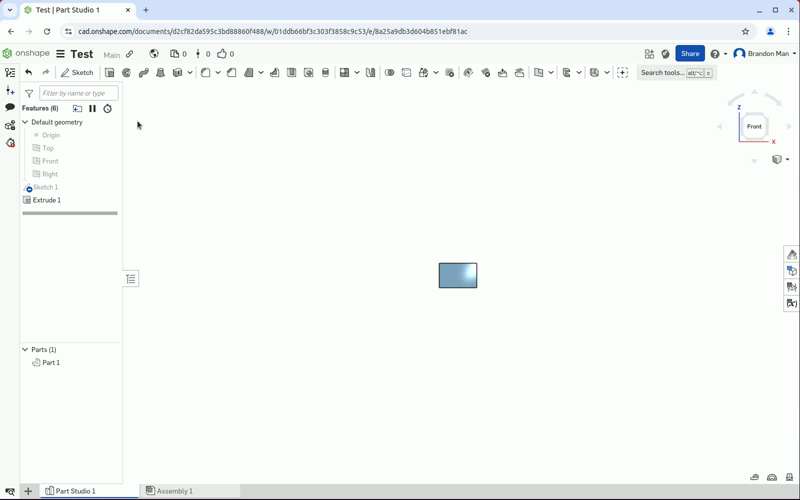
key(shift+h)
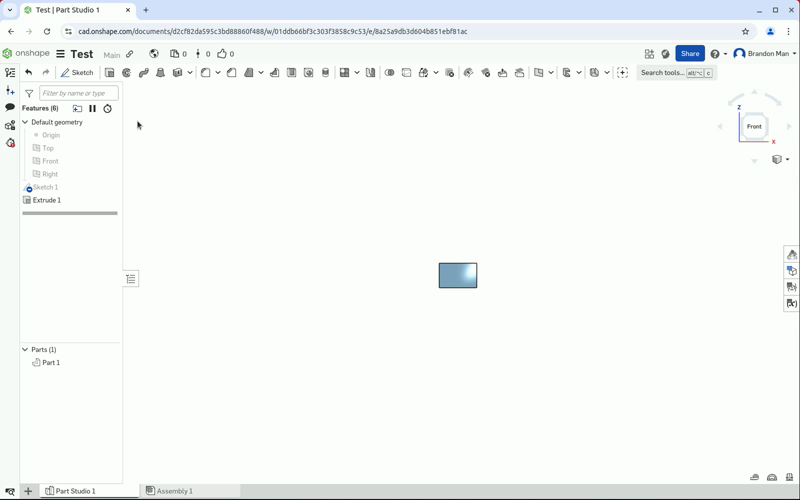
key(shift+h)
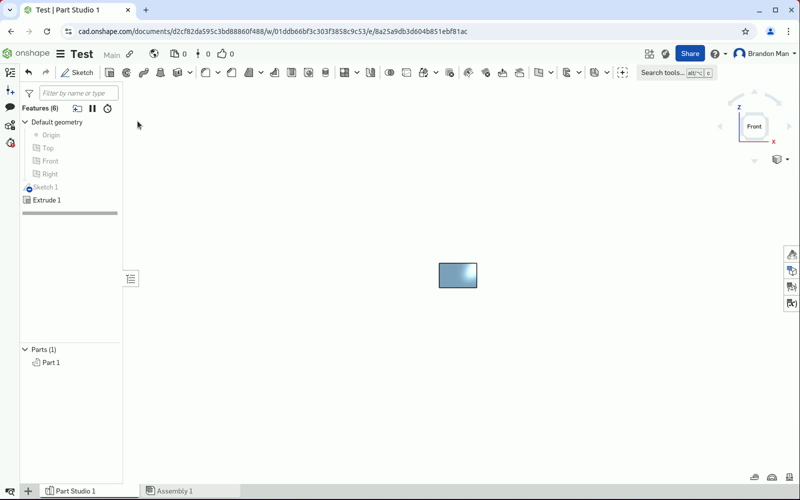
mouse_move(73, 189)
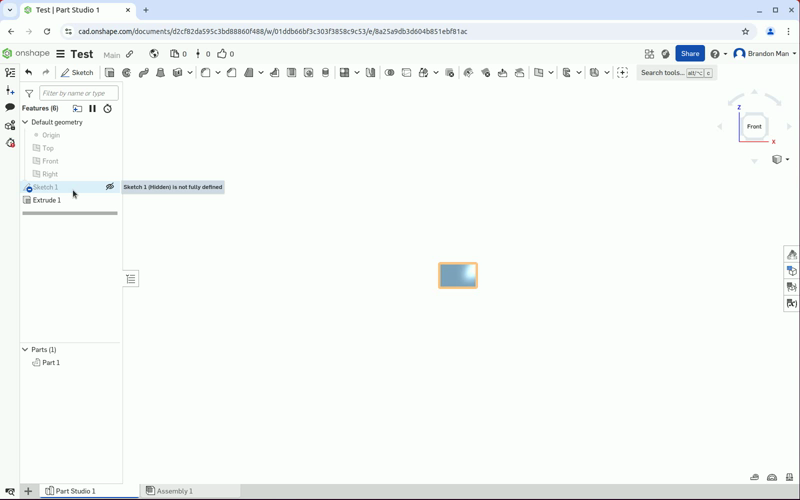
click(73, 189)
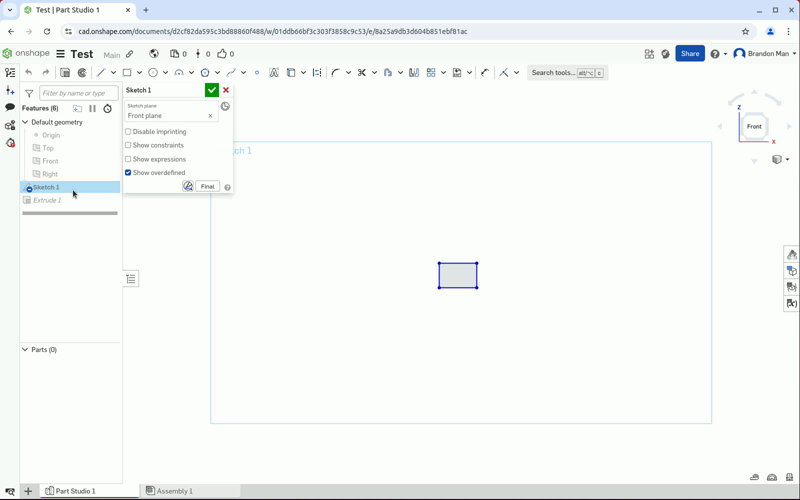
mouse_move(229, 92)
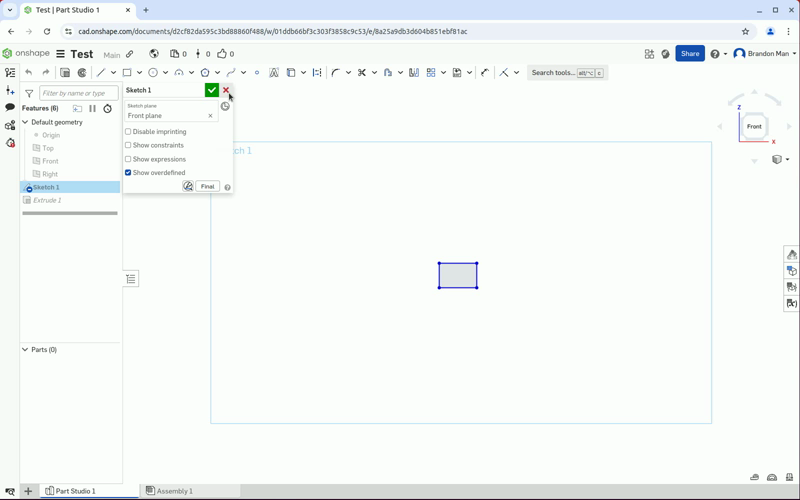
click(229, 92)
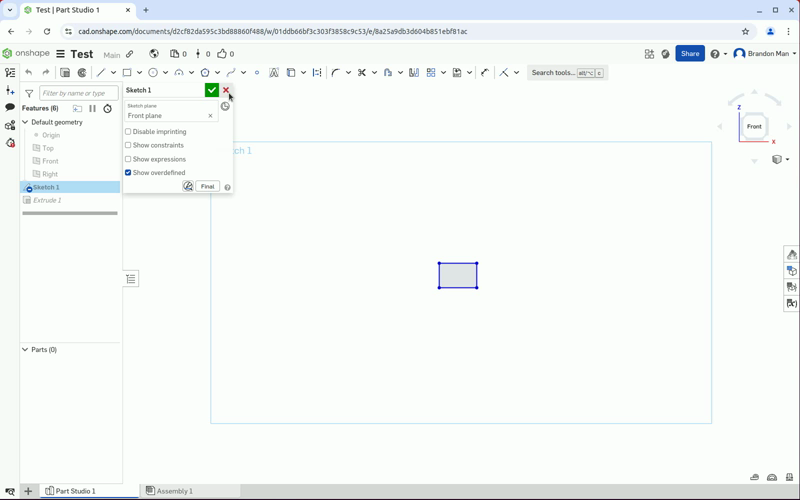
key(shift+s)
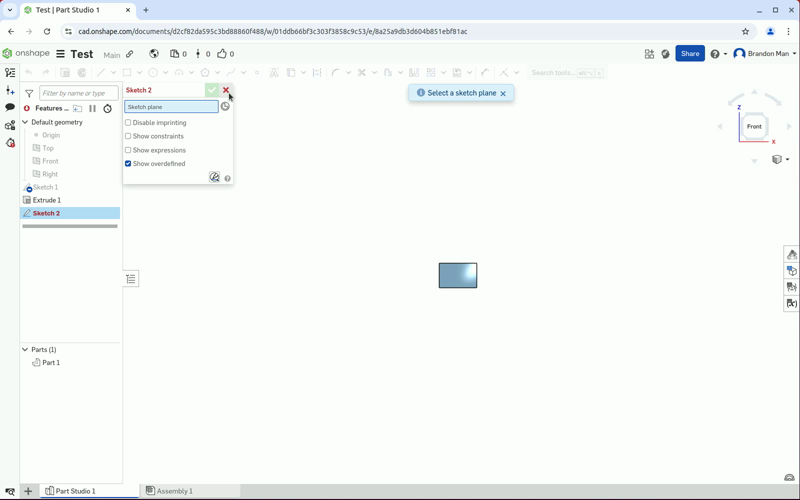
mouse_move(73, 163)
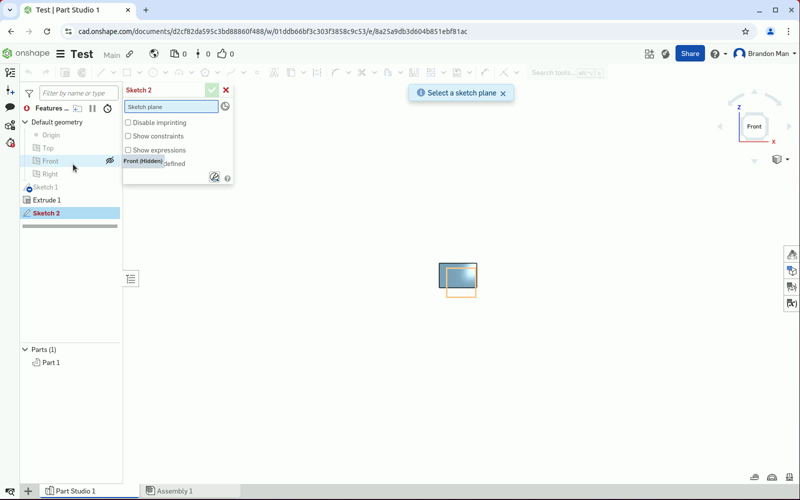
click(73, 163)
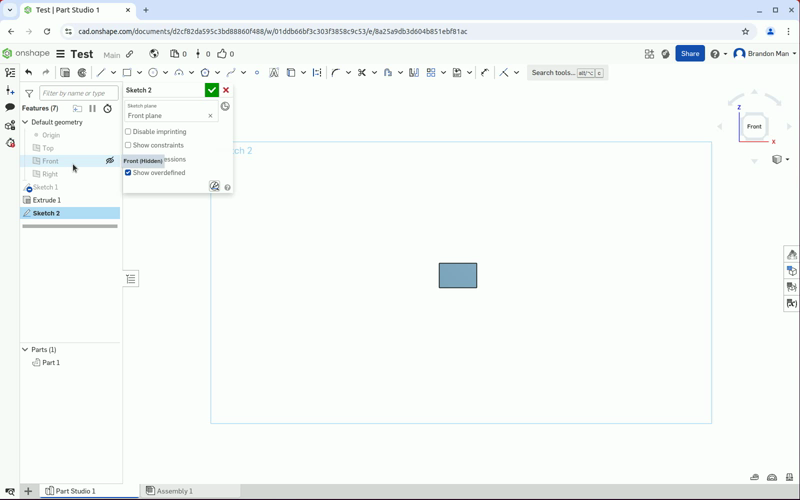
mouse_move(73, 352)
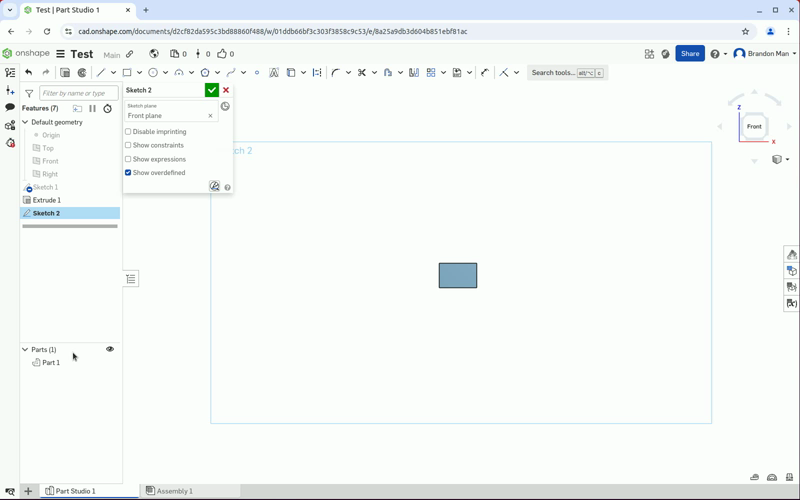
key(y)
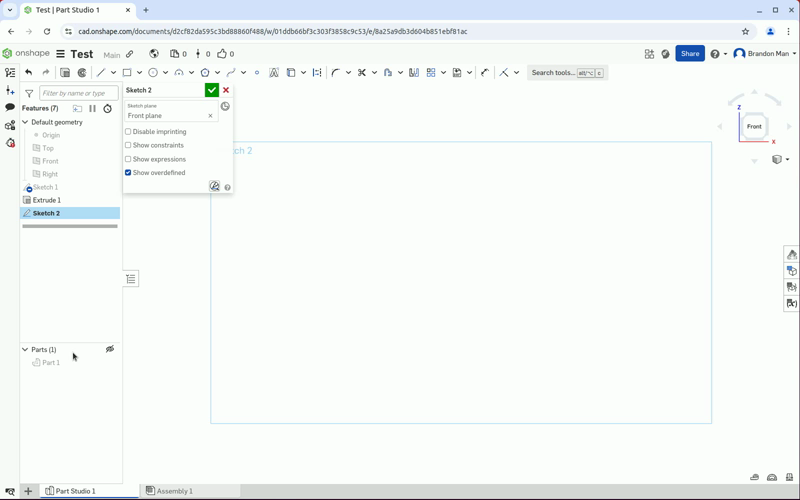
key(l)
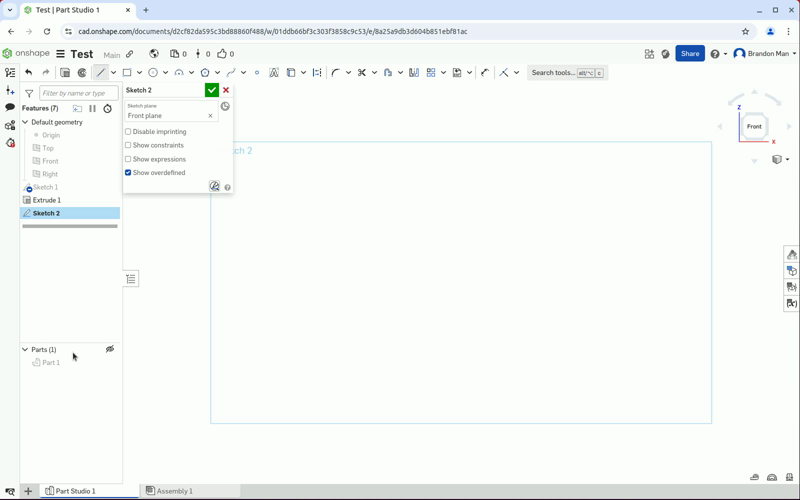
key_down(shift)
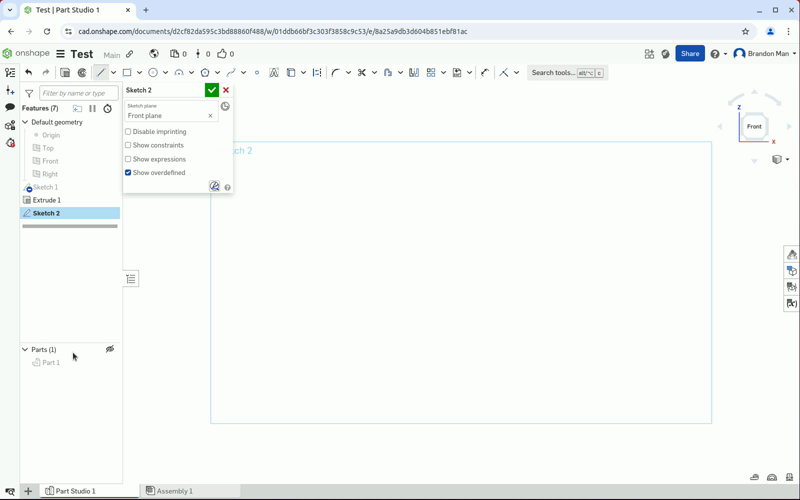
mouse_move(473, 312)
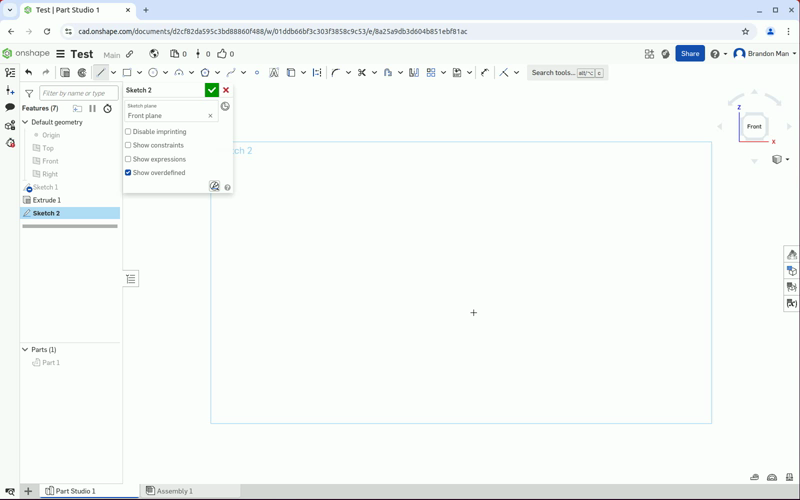
click(473, 312)
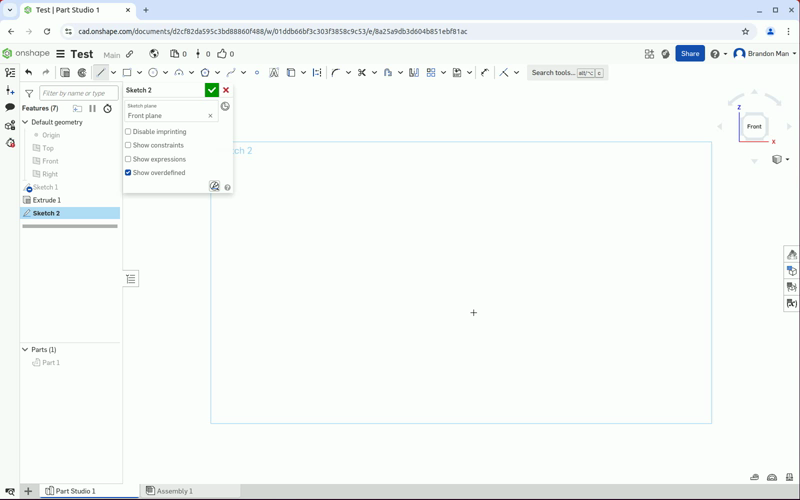
key_up(shift)
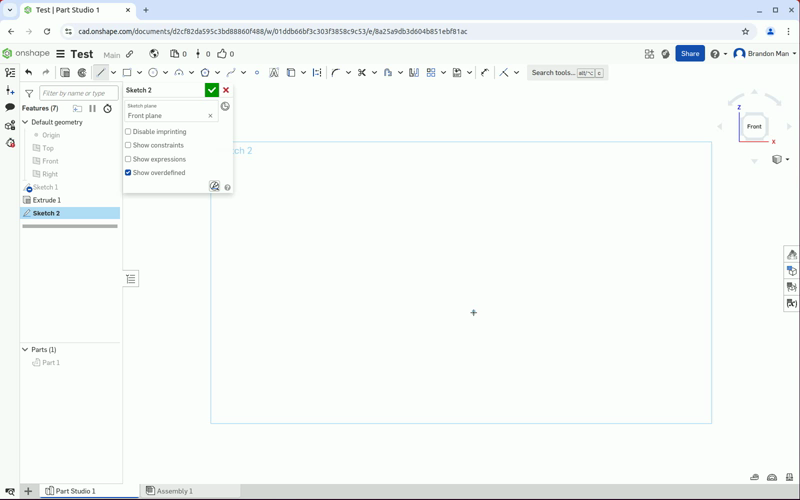
key_down(shift)
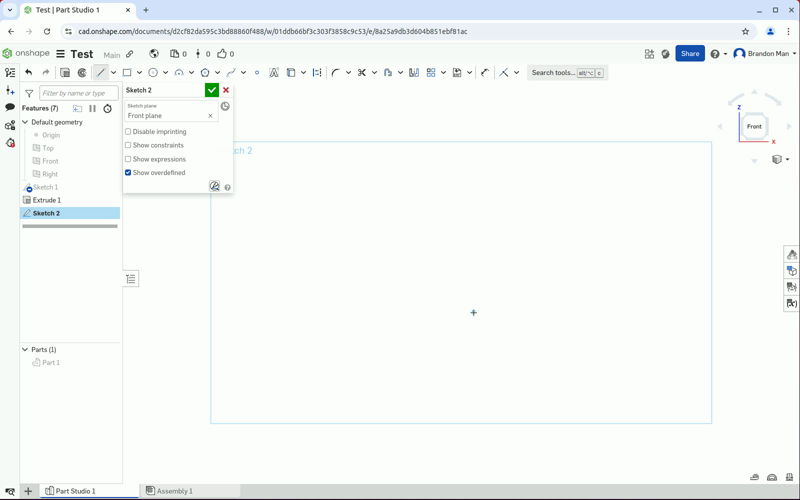
mouse_move(503, 312)
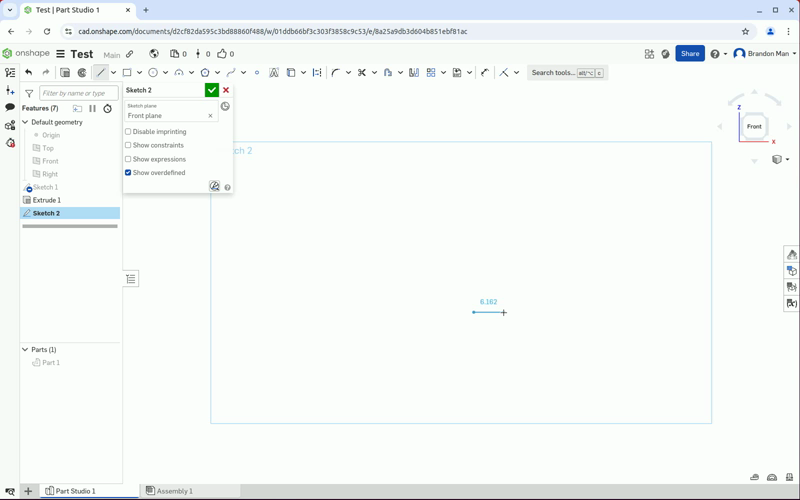
mouse_move(489, 312)
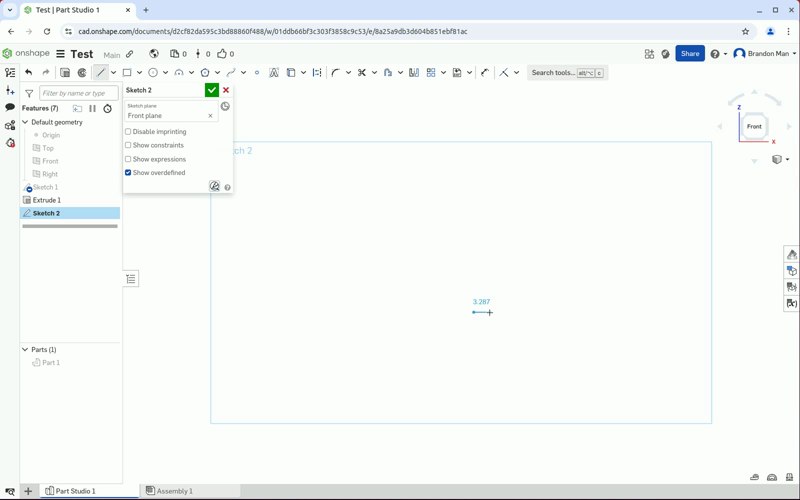
click(489, 312)
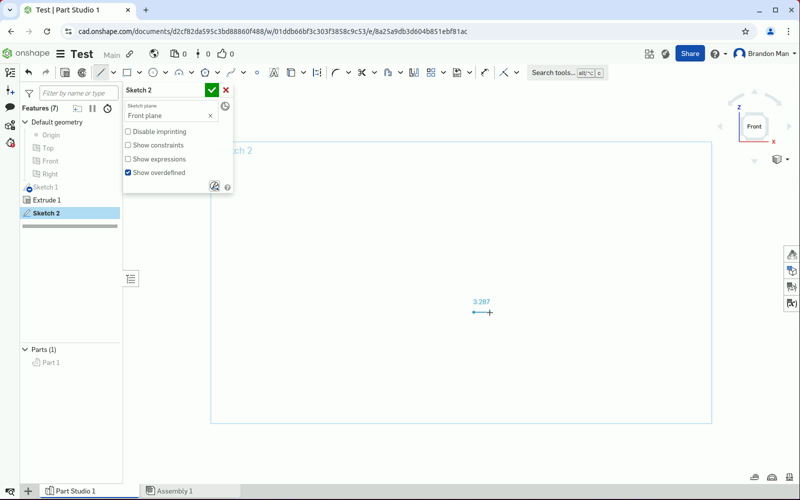
key_up(shift)
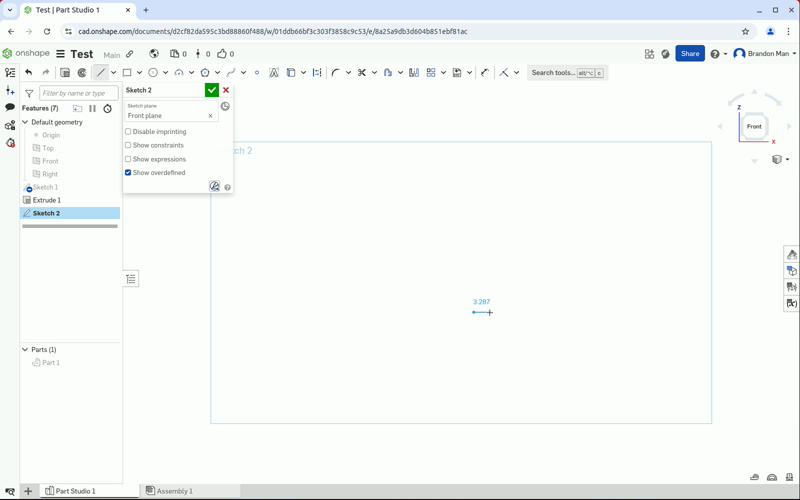
key_down(shift)
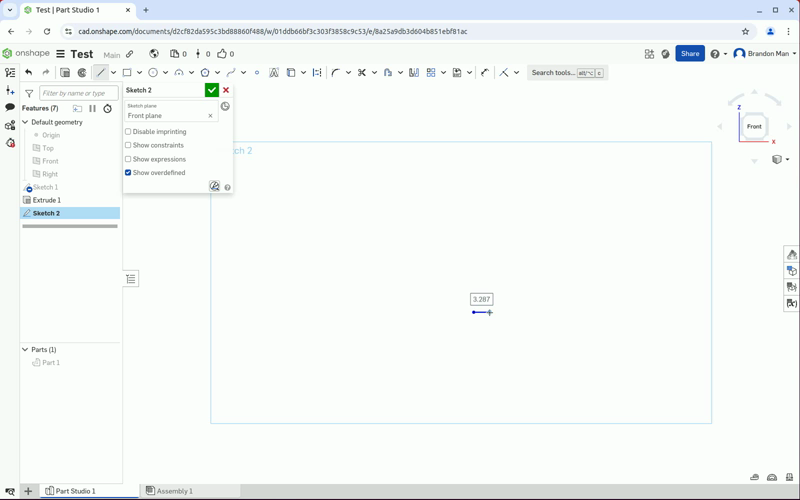
mouse_move(519, 312)
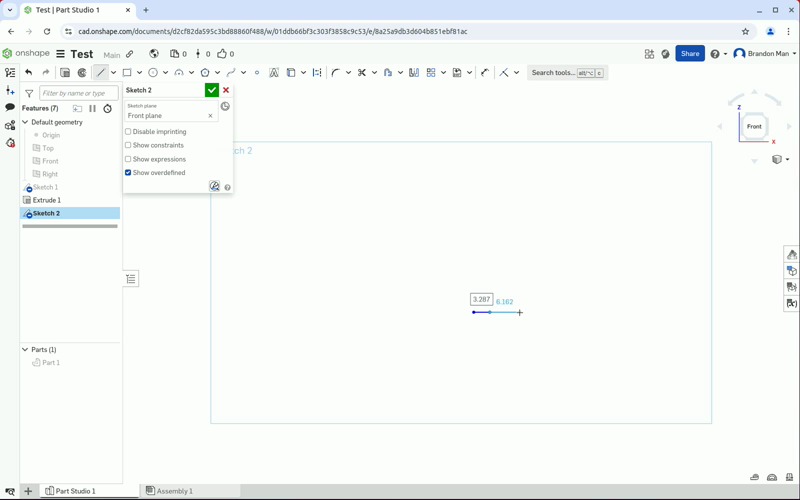
mouse_move(489, 292)
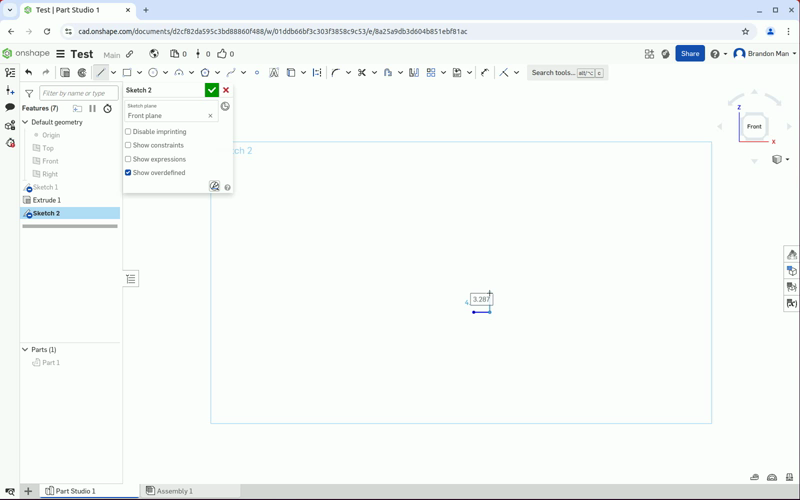
click(489, 292)
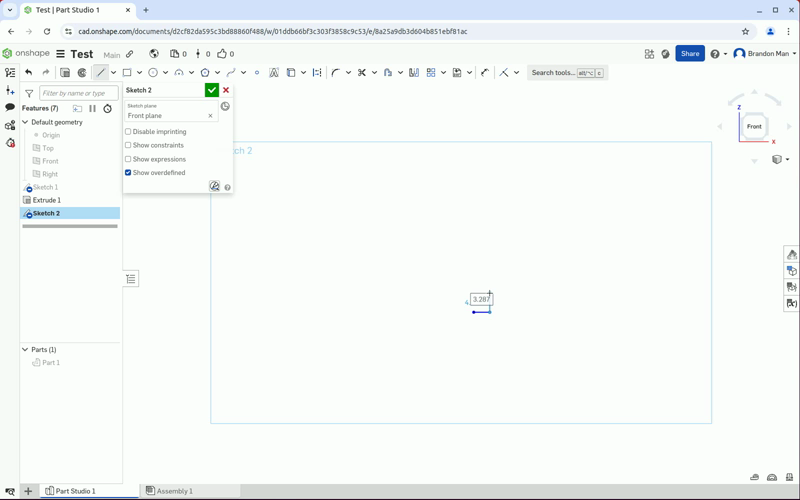
key_up(shift)
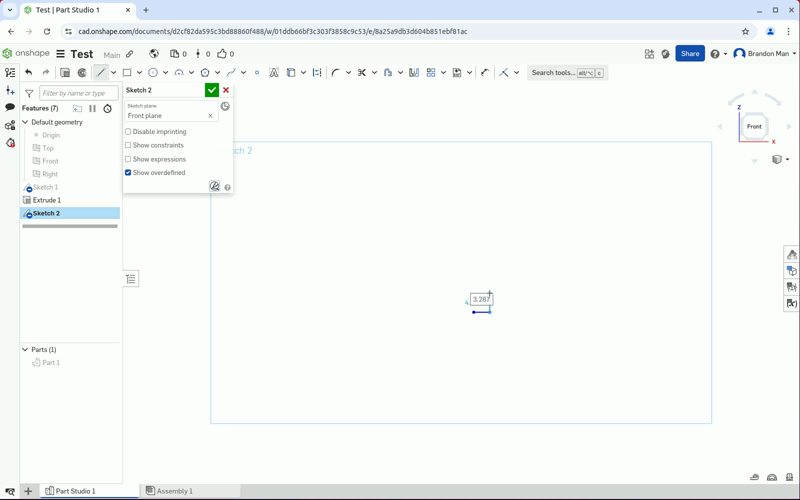
key_down(shift)
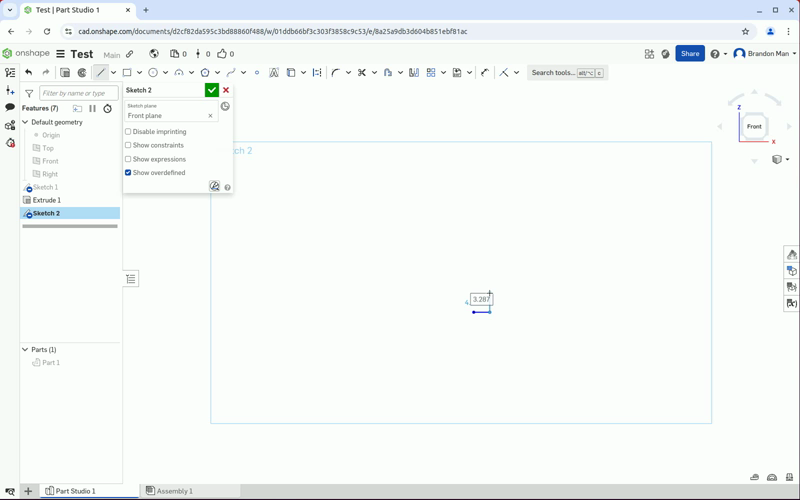
mouse_move(519, 292)
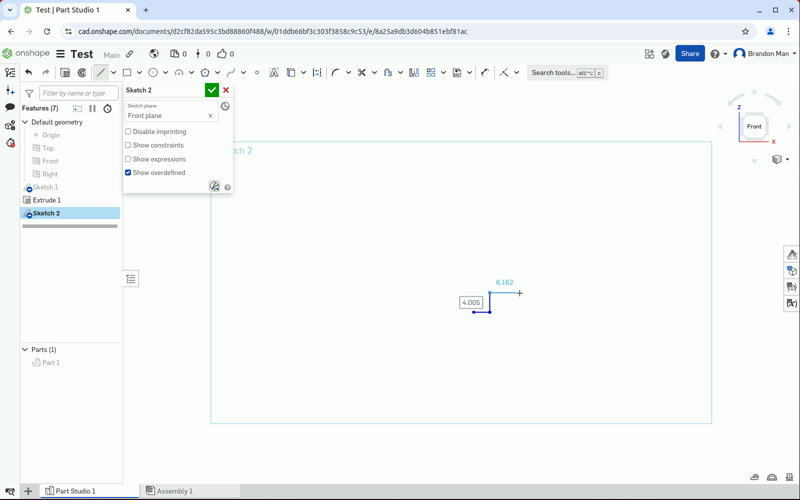
mouse_move(473, 292)
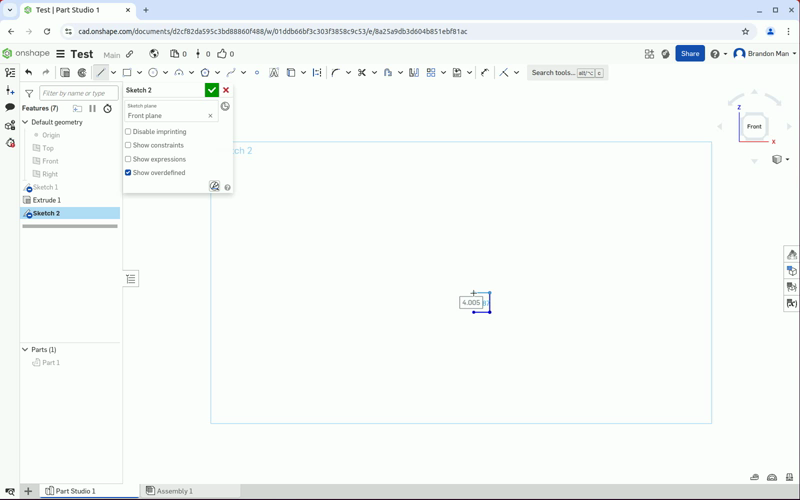
click(473, 292)
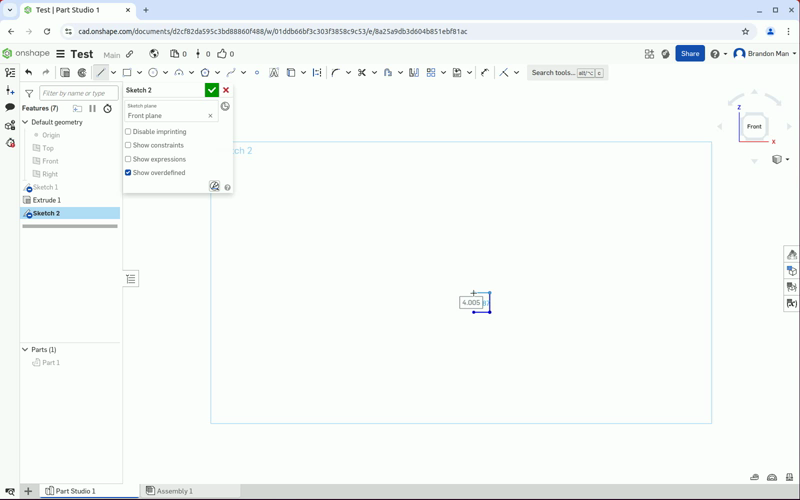
key_up(shift)
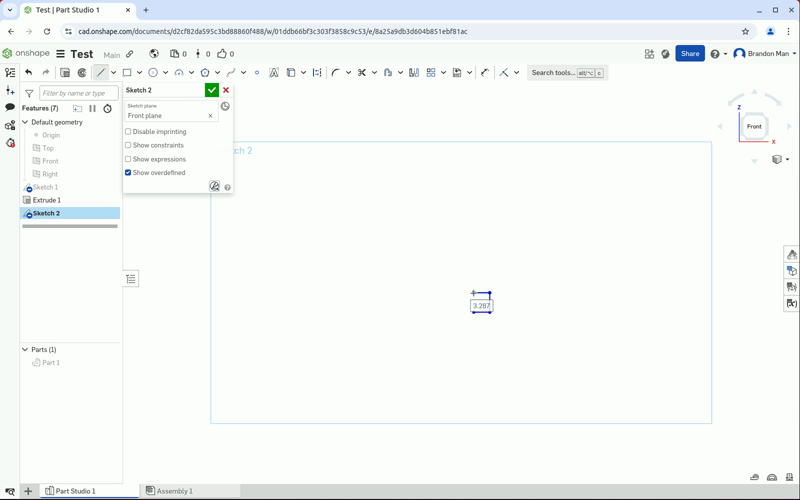
mouse_move(503, 292)
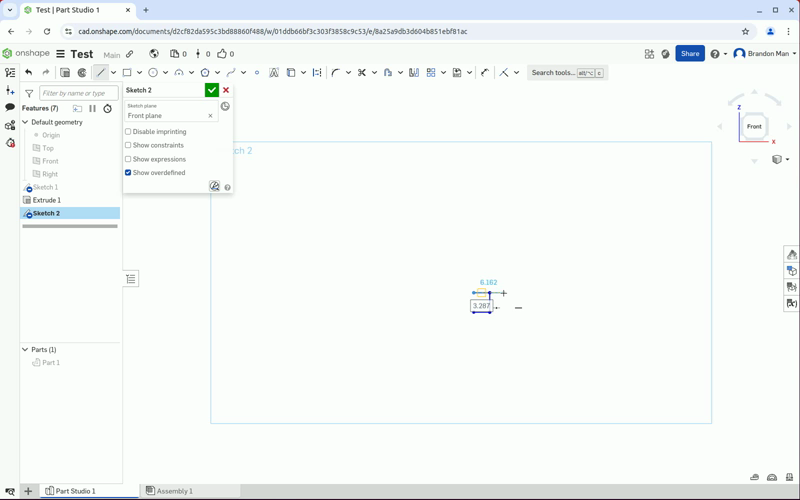
key_down(shift)
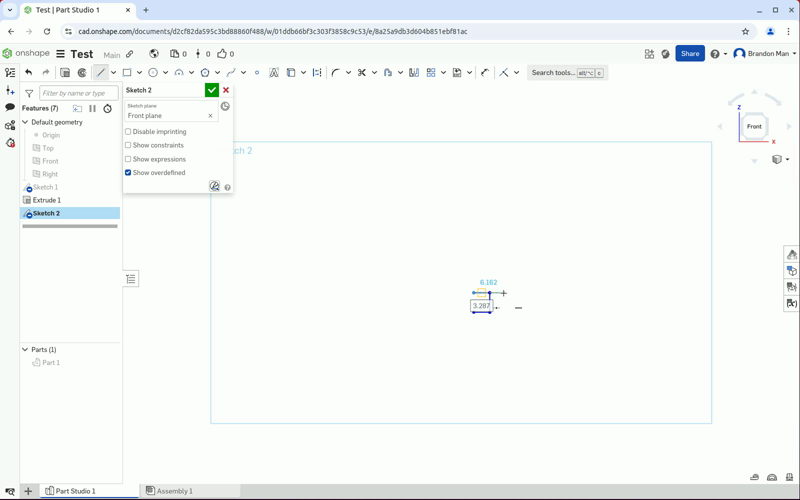
mouse_move(473, 312)
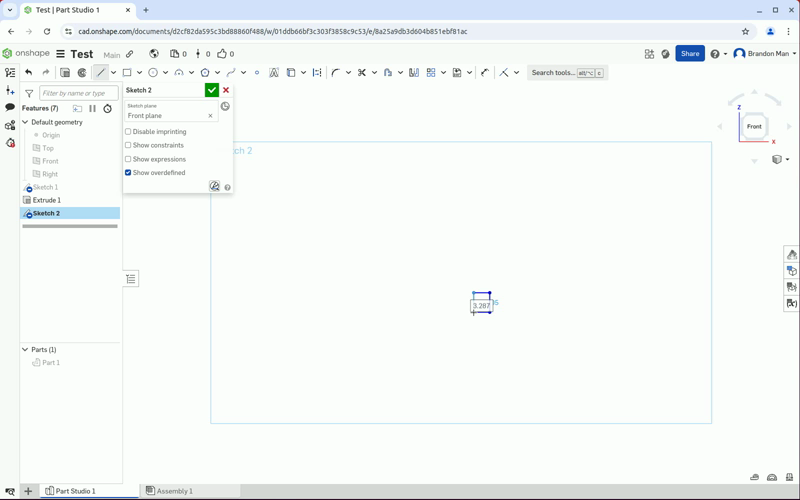
key_up(shift)
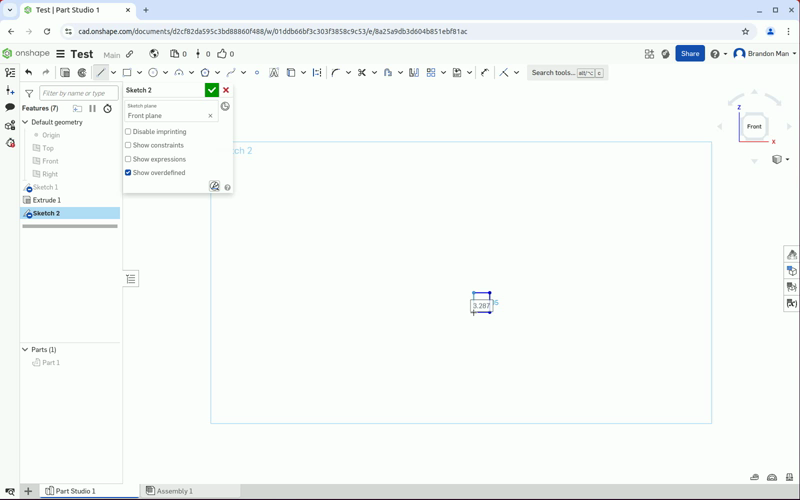
click(473, 312)
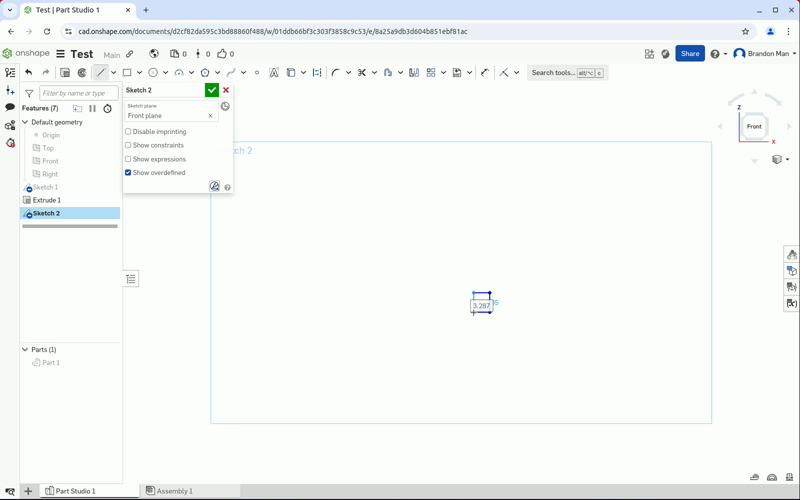
key(esc)
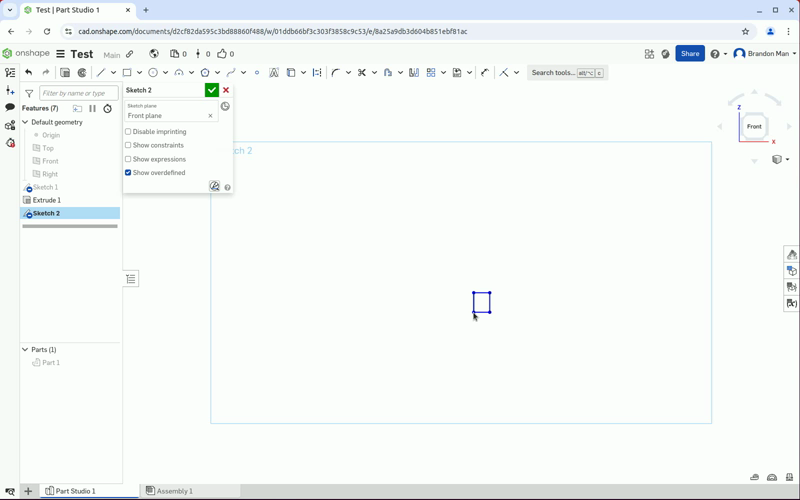
mouse_move(487, 301)
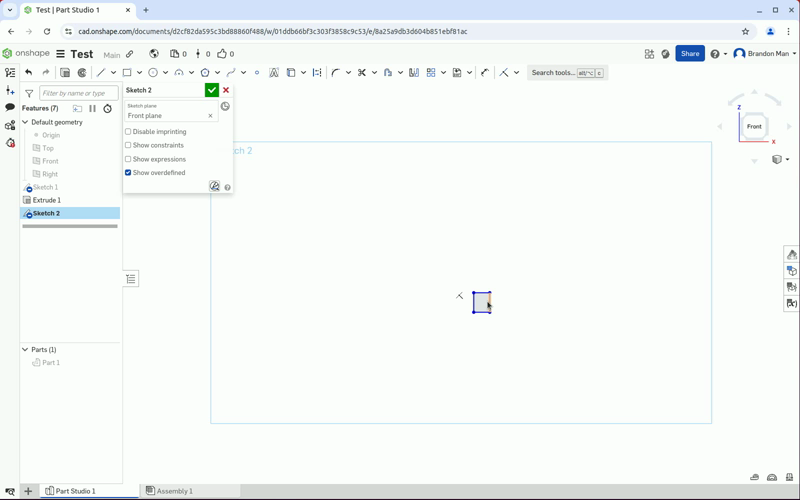
scroll(6)
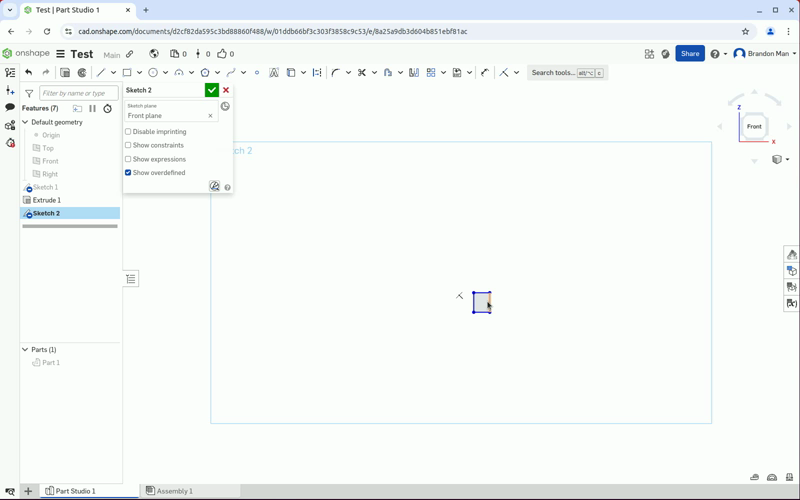
scroll(6)
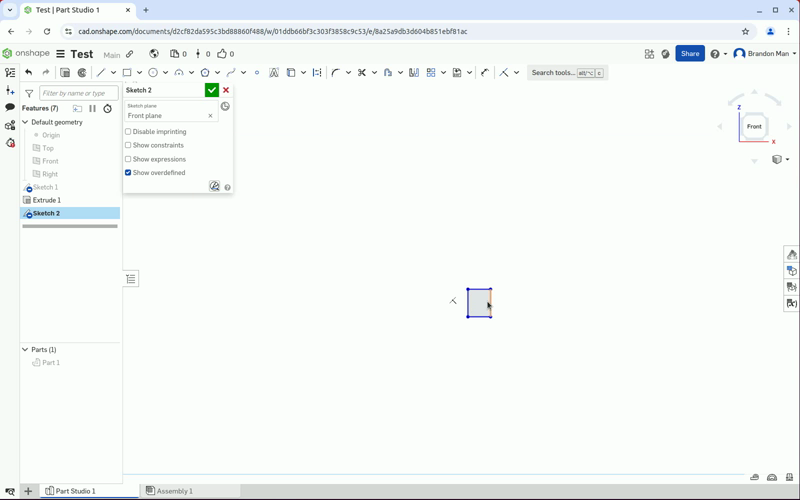
scroll(6)
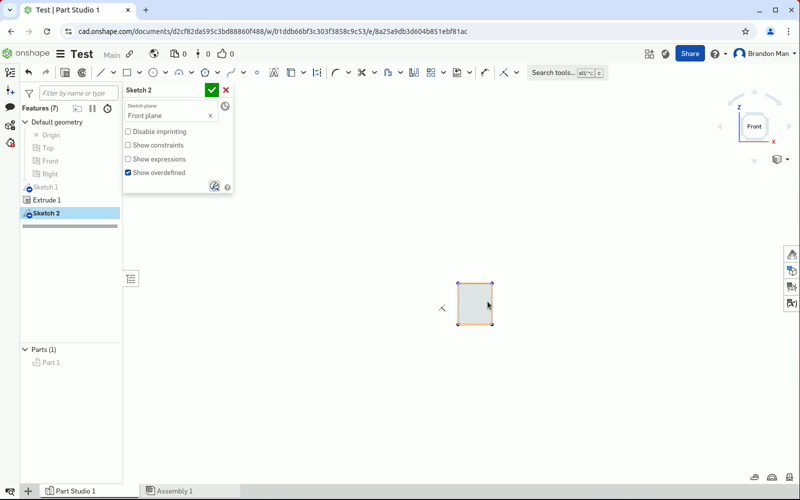
scroll(6)
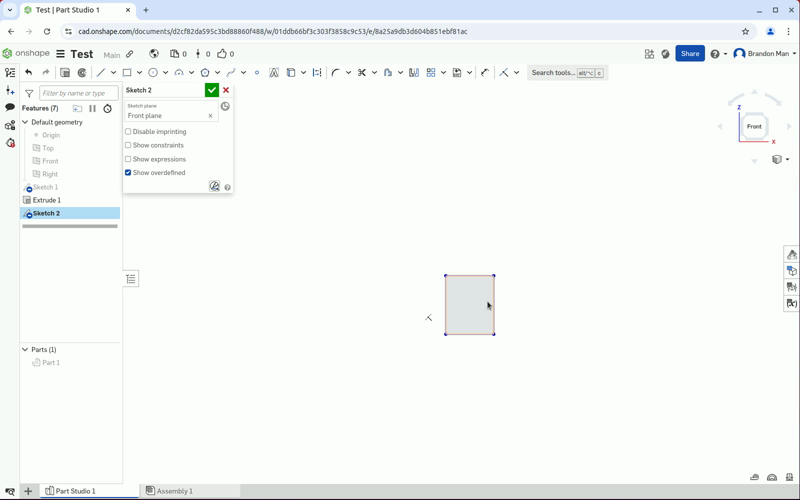
scroll(6)
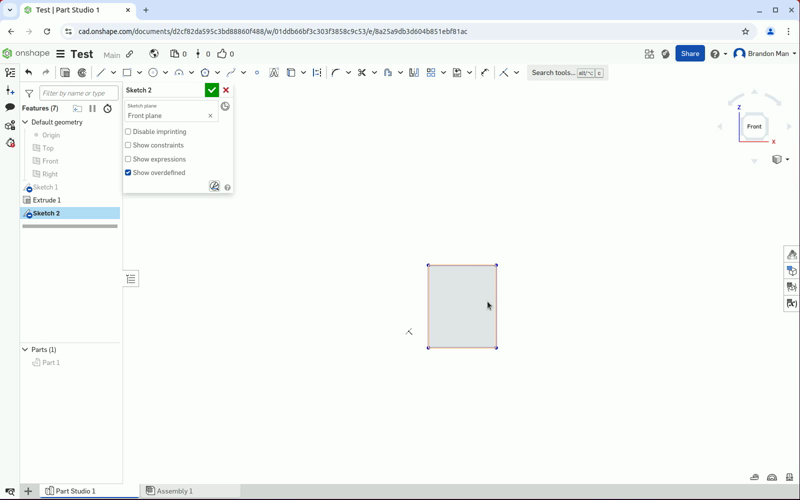
scroll(6)
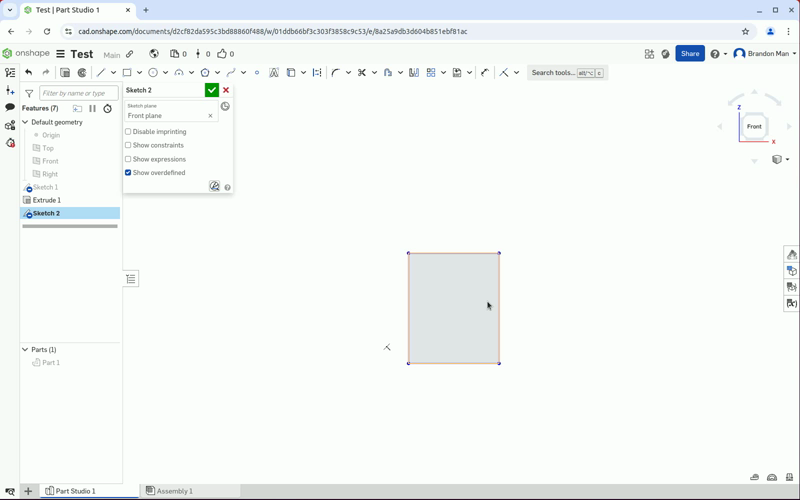
scroll(6)
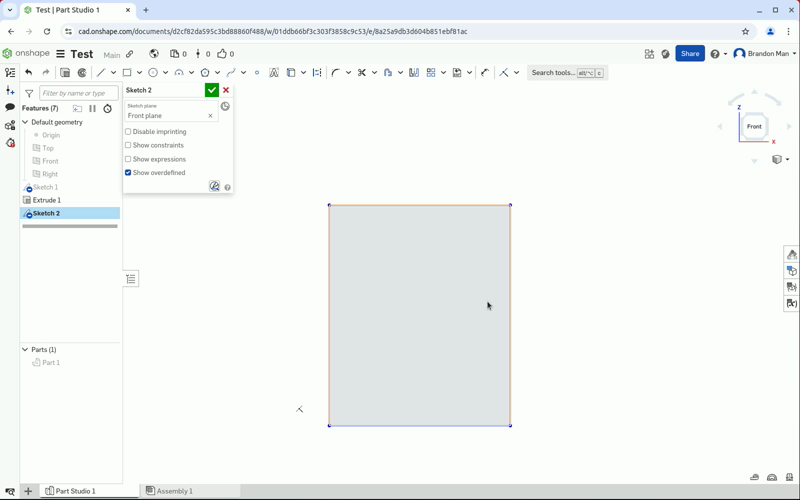
click(487, 301)
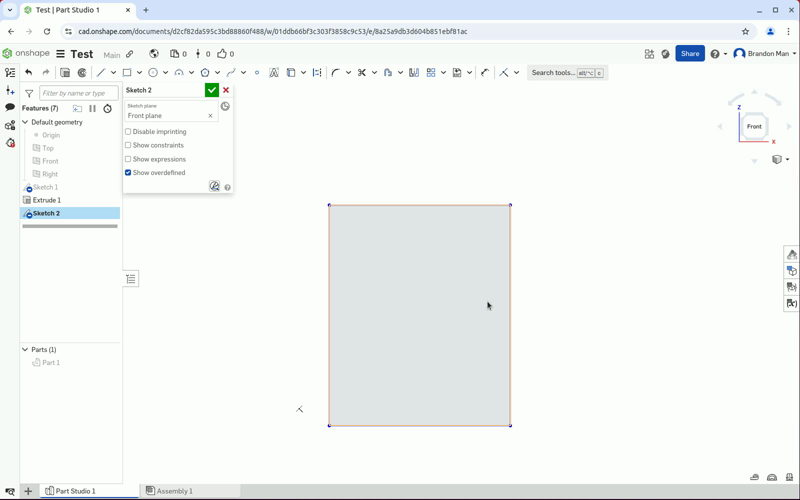
scroll(-6)
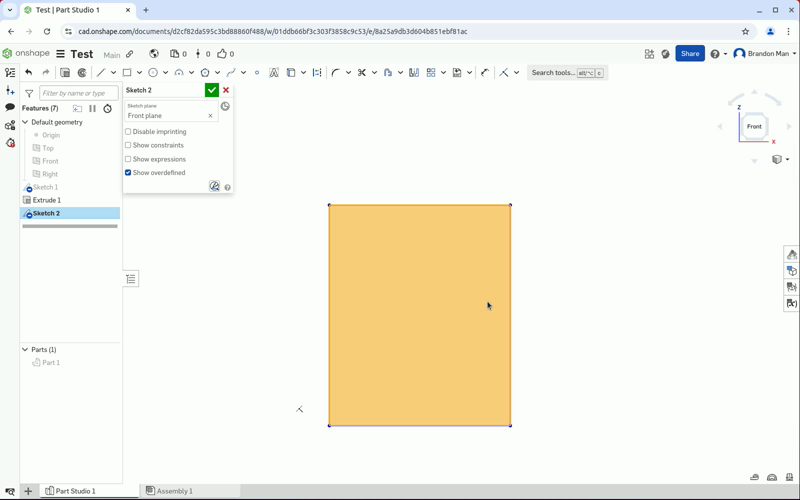
scroll(-6)
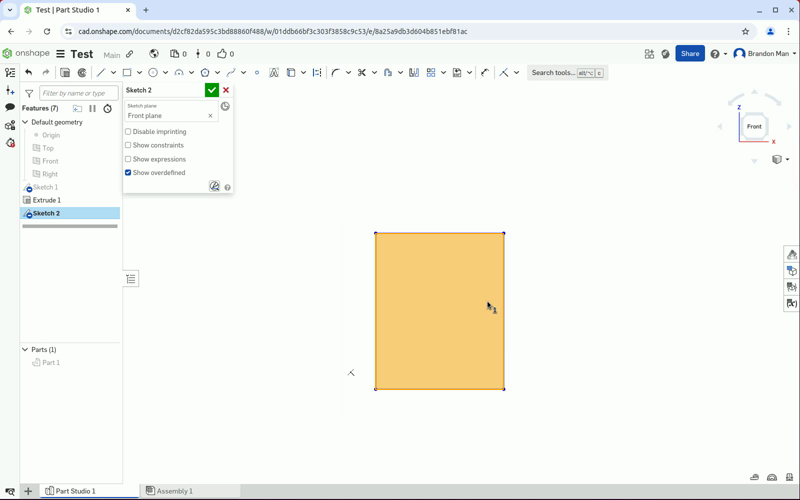
scroll(-6)
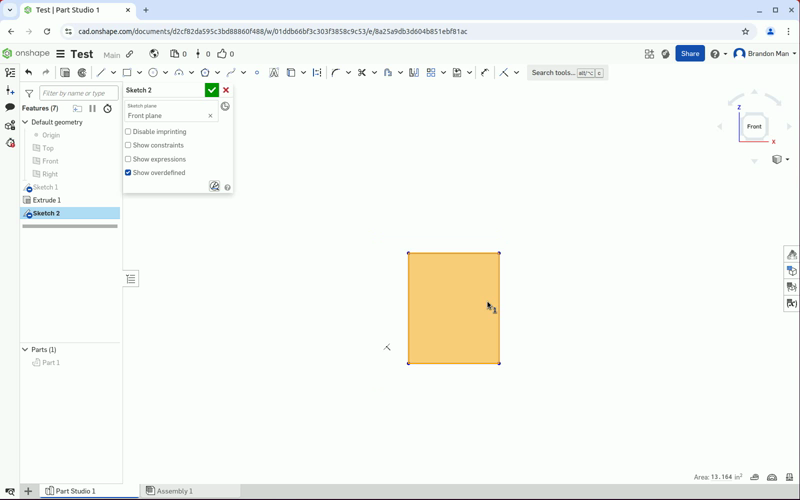
scroll(-6)
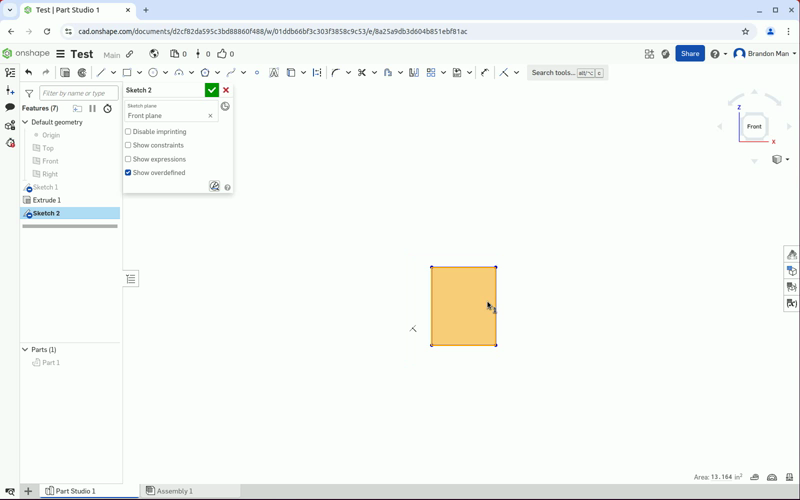
scroll(-6)
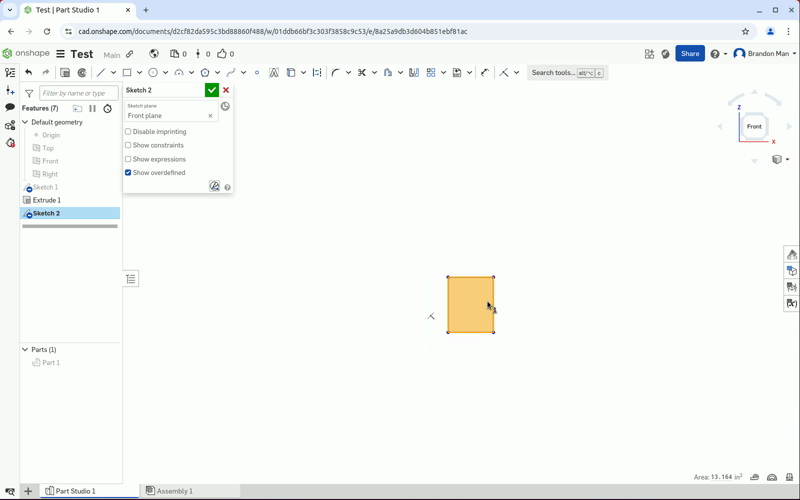
scroll(-6)
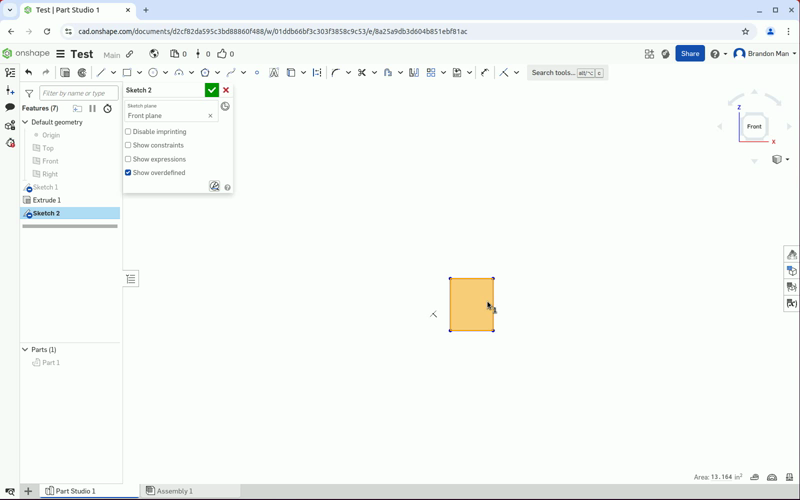
scroll(-6)
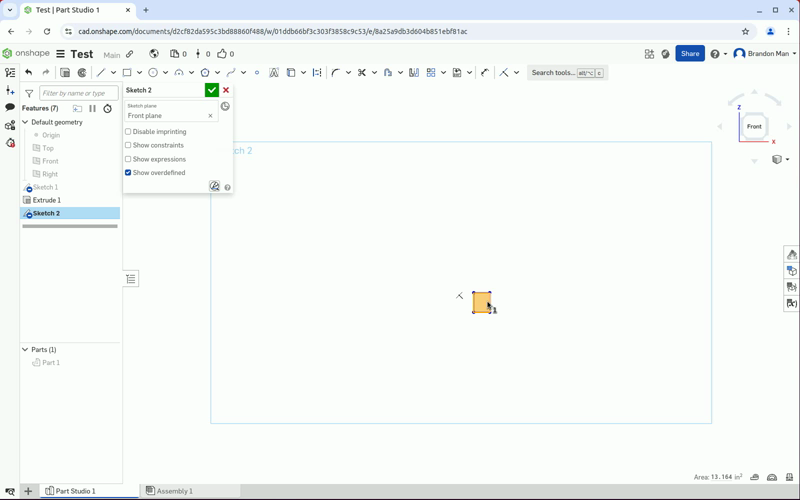
mouse_move(73, 352)
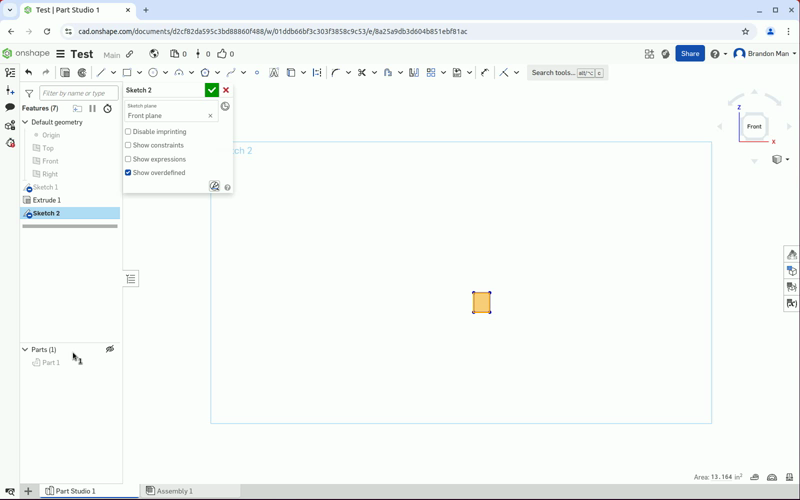
key(shift+y)
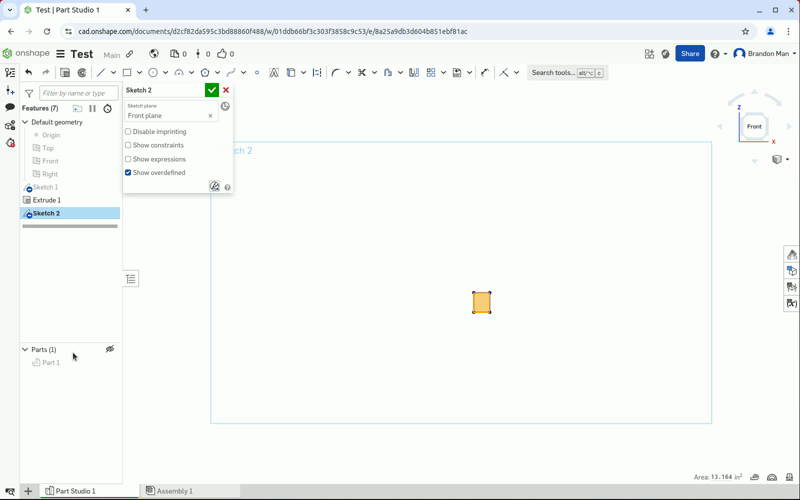
key(shift+e)
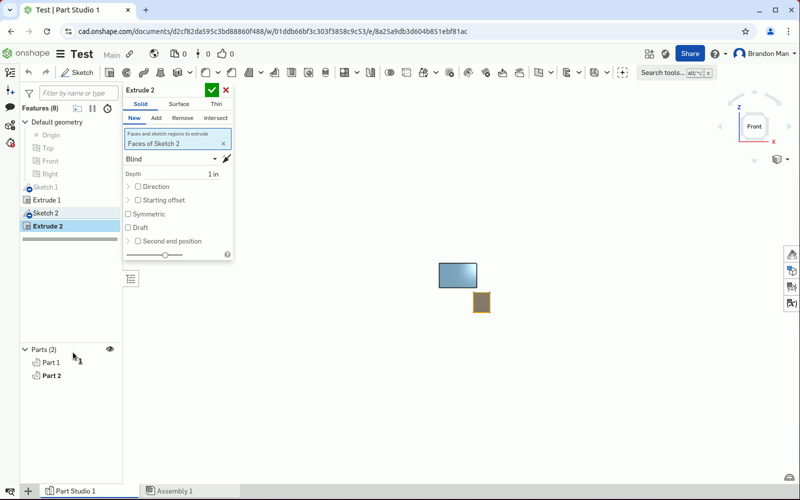
mouse_move(143, 106)
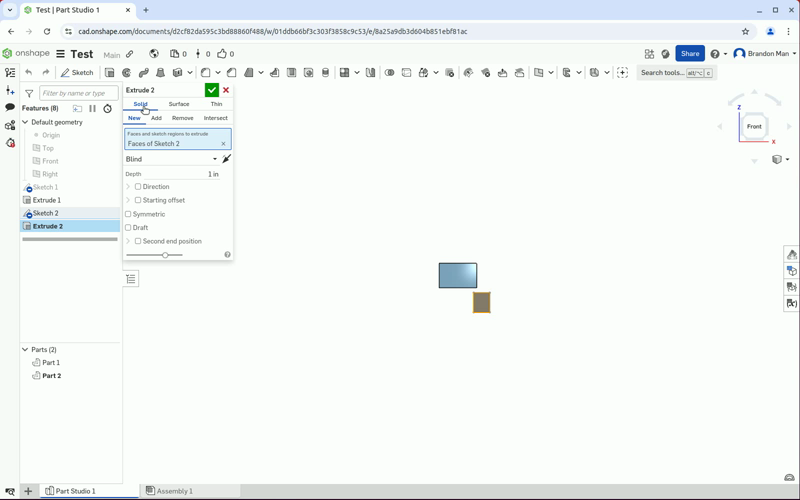
click(143, 106)
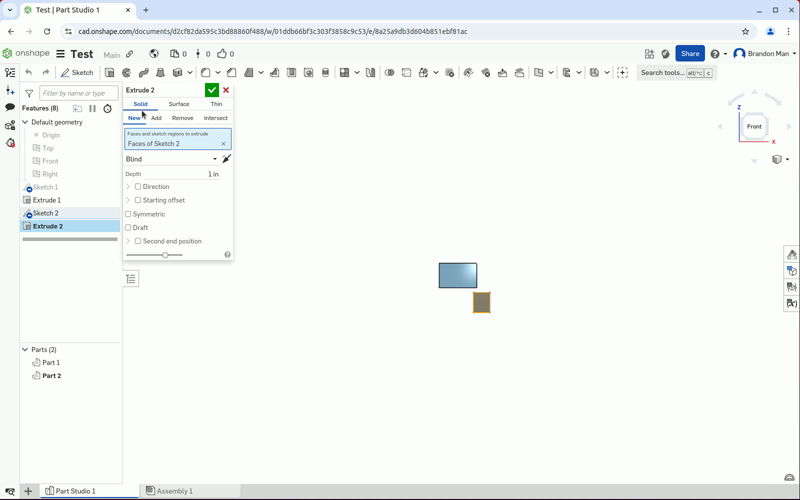
mouse_move(137, 120)
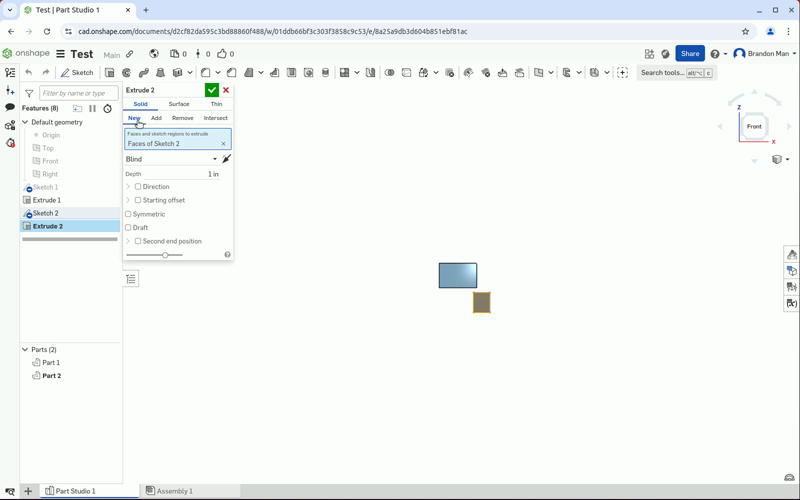
click(137, 120)
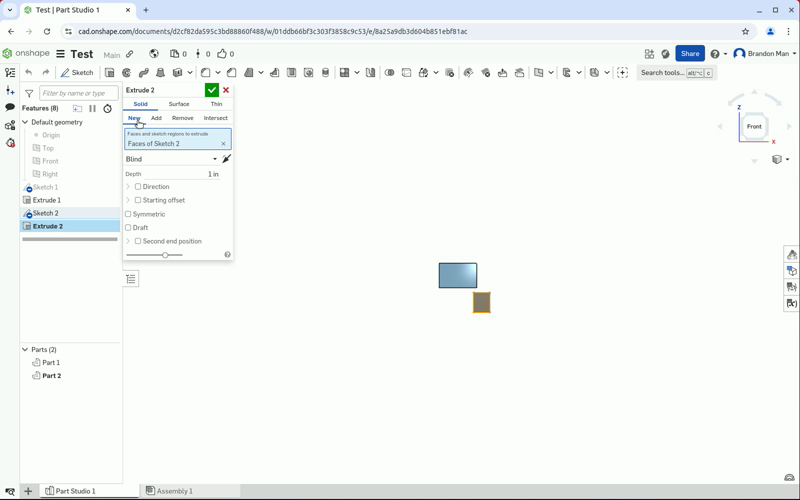
key(tab, 4)
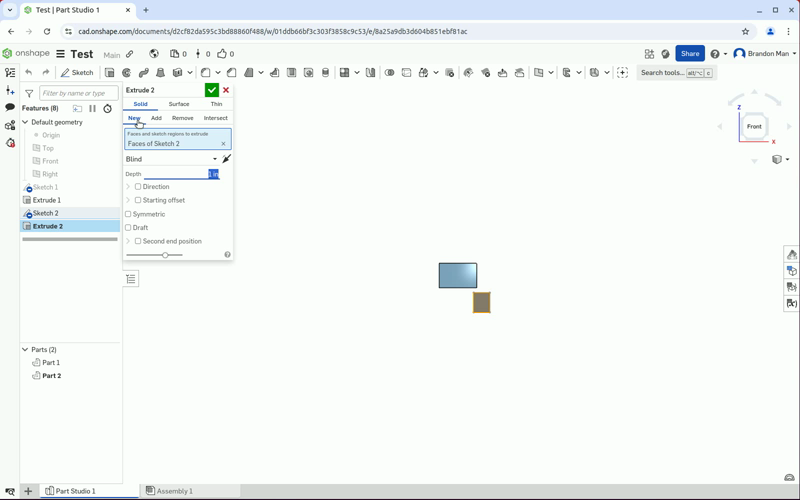
text(-23.108)
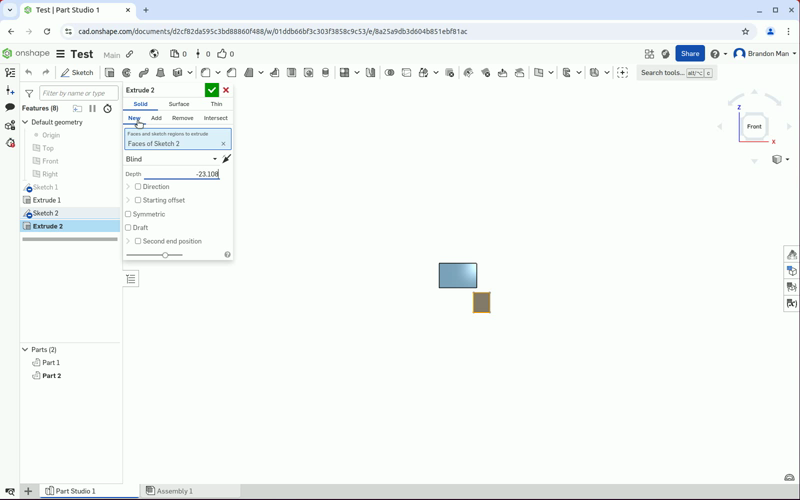
key(enter)
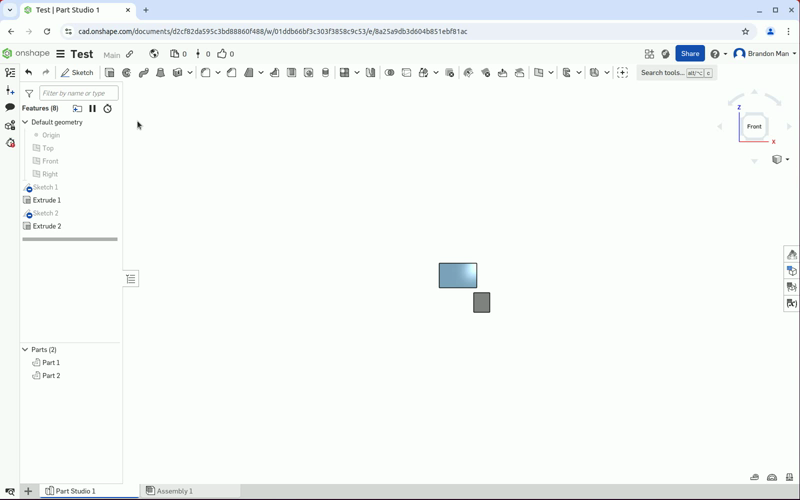
key(shift+h)
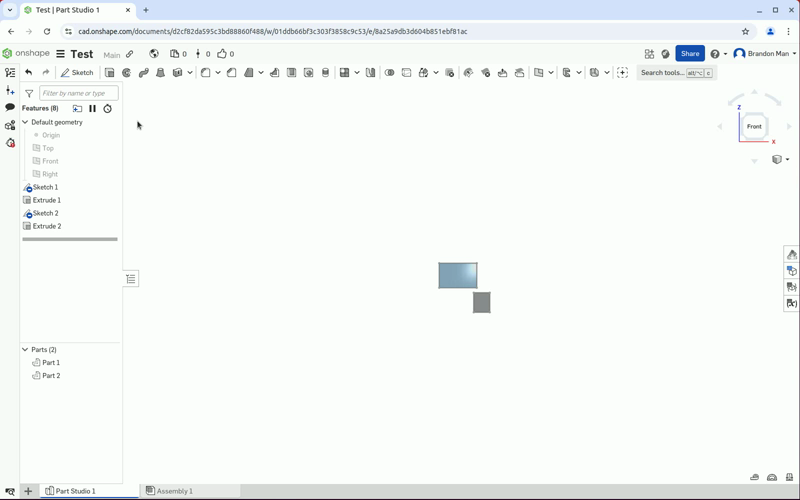
key(shift+h)
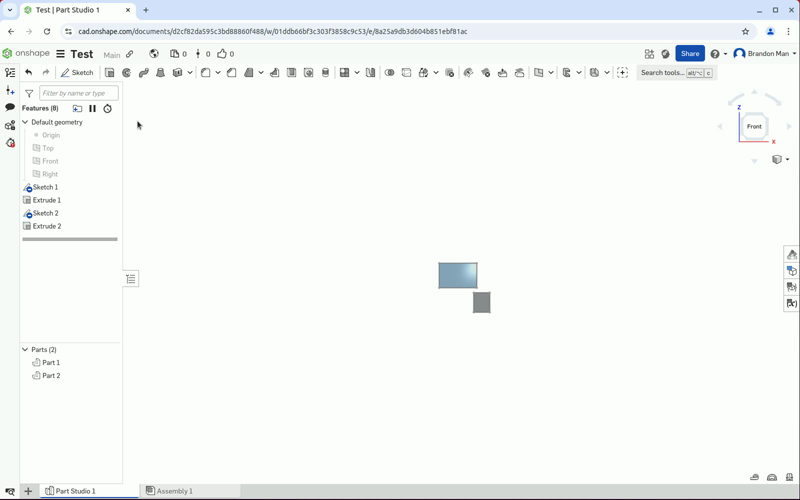
key(shift+7)
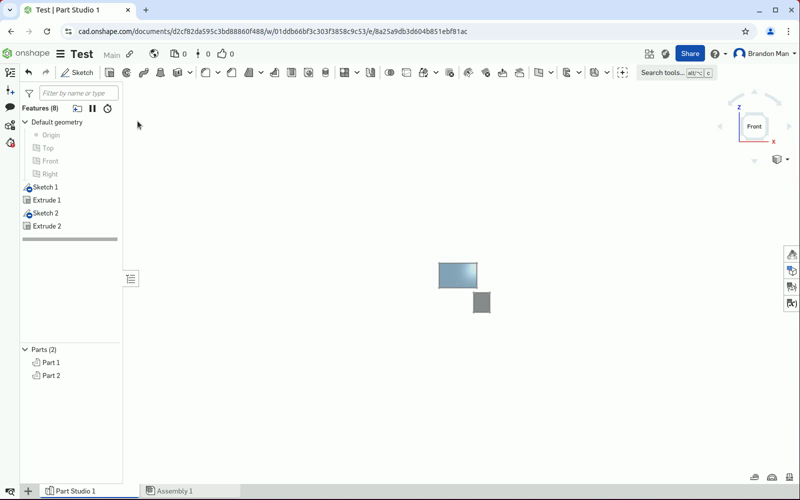
key(left, 2)
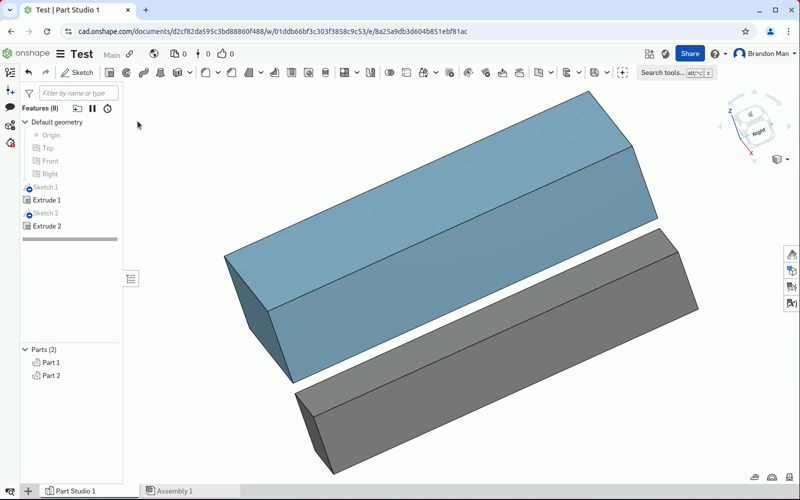
key(down, 2)
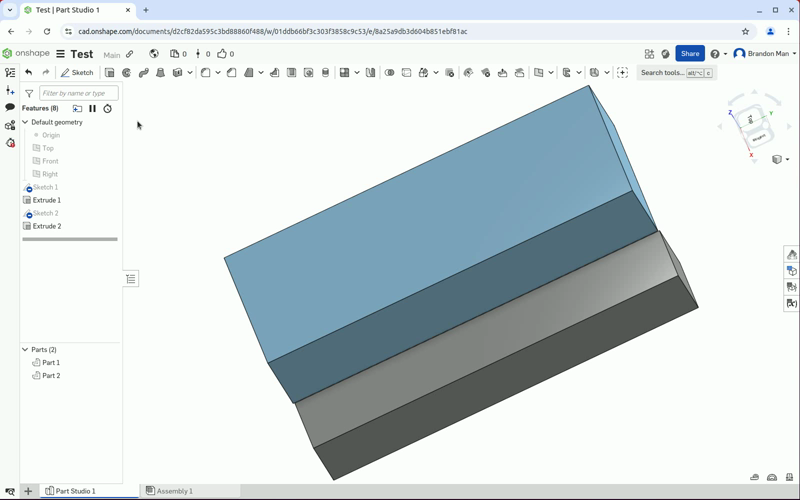
key(up, 2)
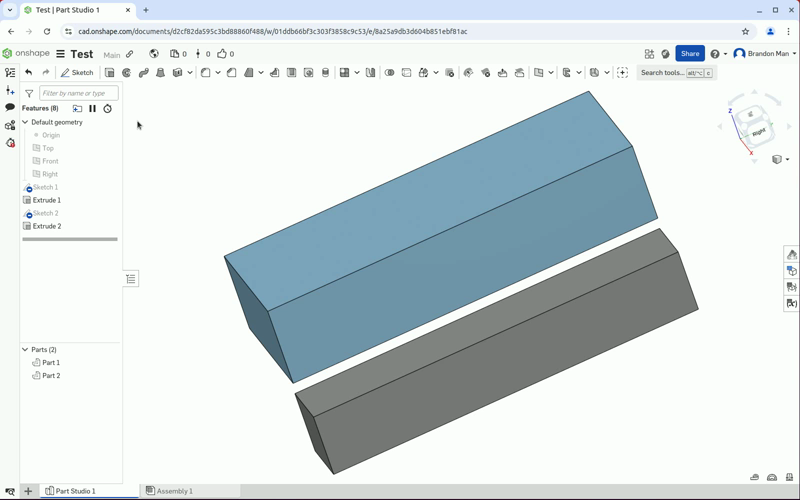
key(right, 2)
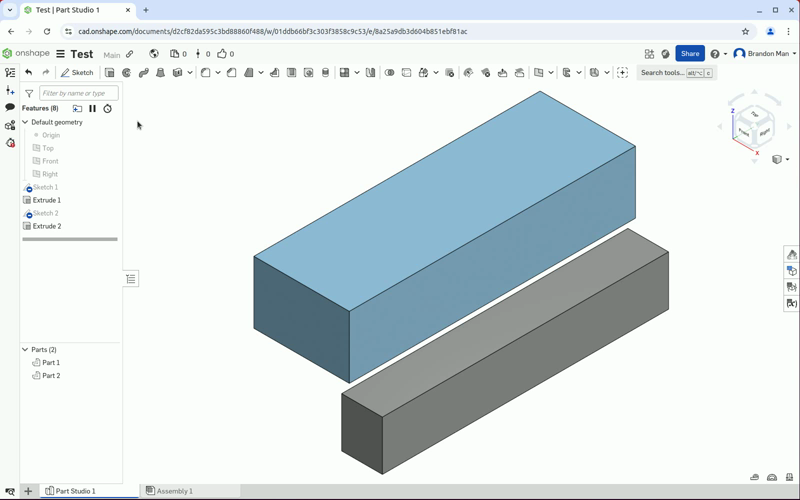
mouse_move(73, 189)
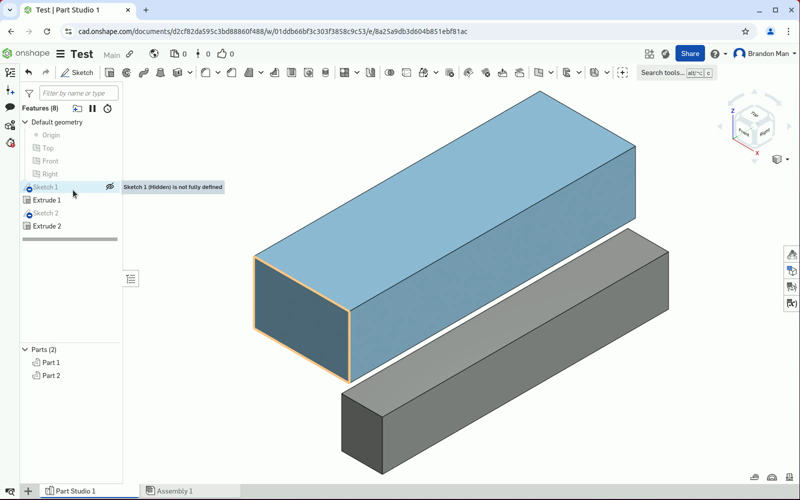
click(73, 189)